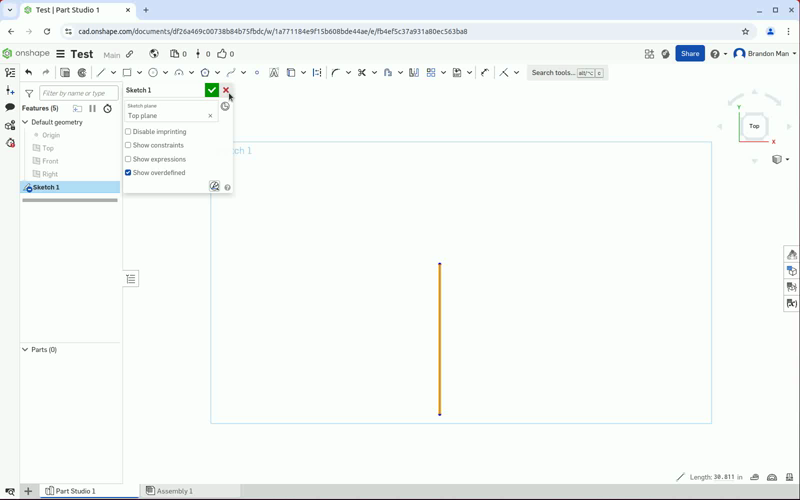
key(shift+h)
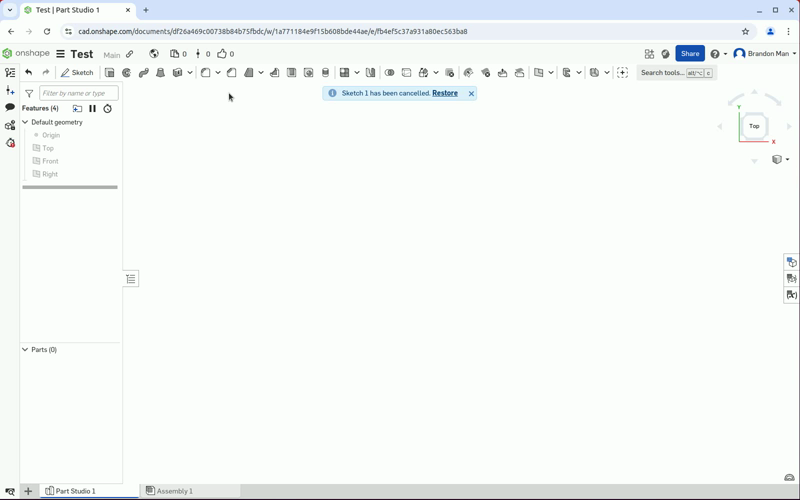
mouse_move(73, 352)
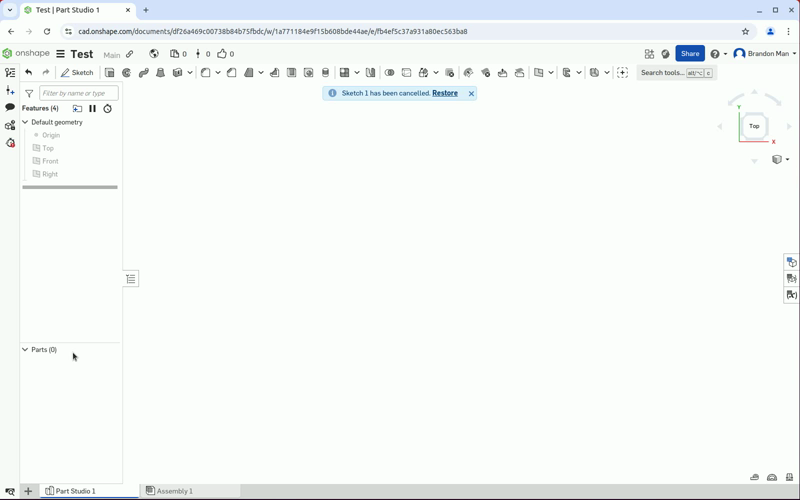
key(y)
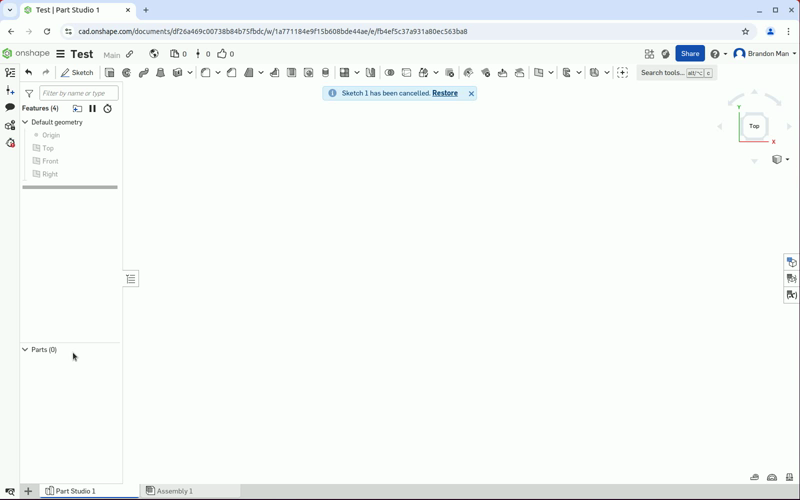
key(shift+p)
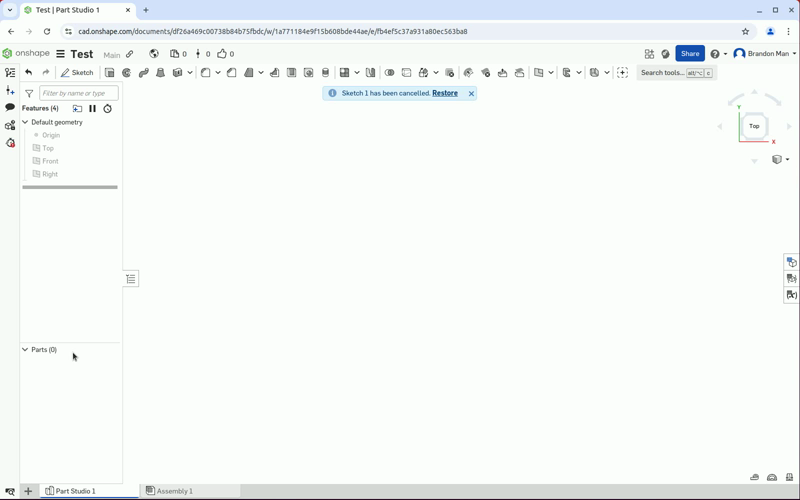
key(space)
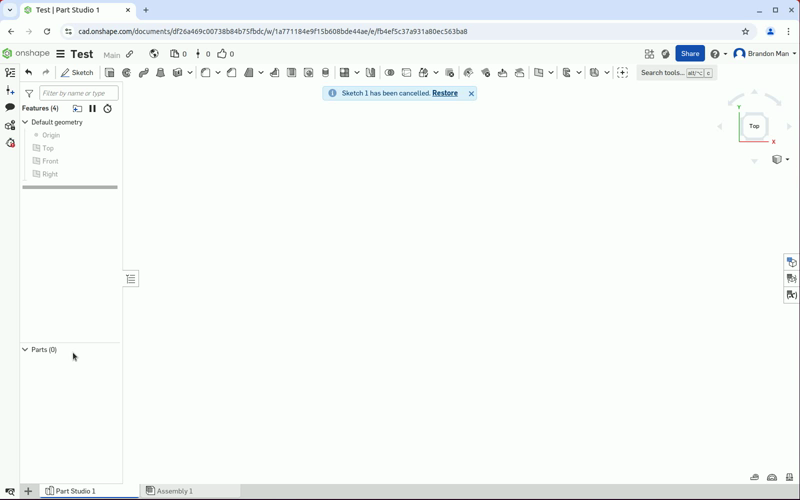
key_down(shift)
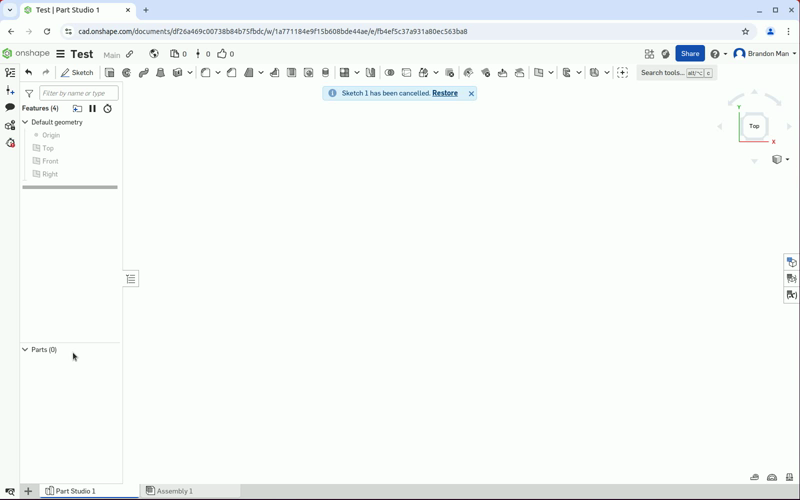
key(up)
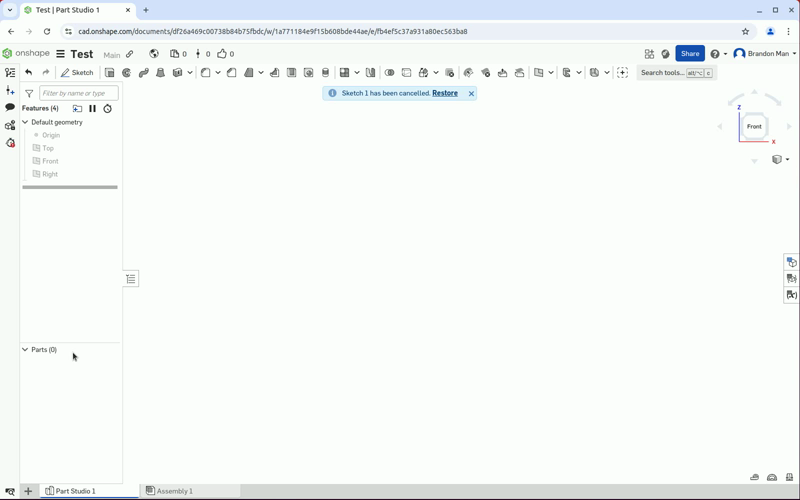
key_up(shift)
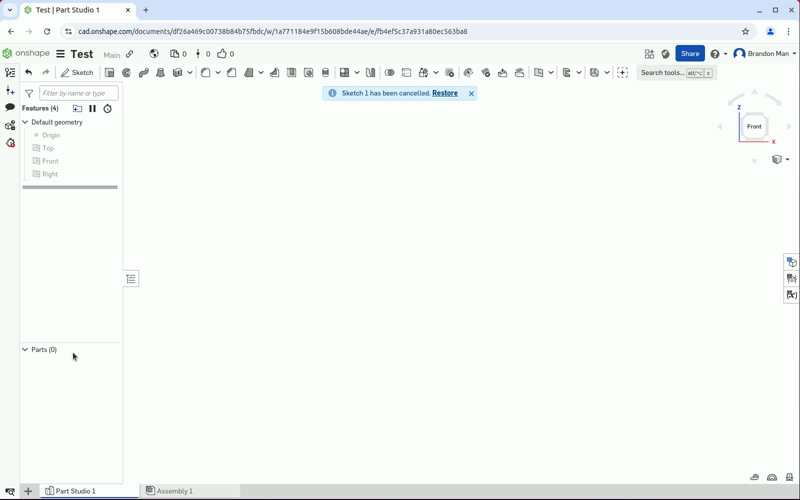
mouse_move(73, 352)
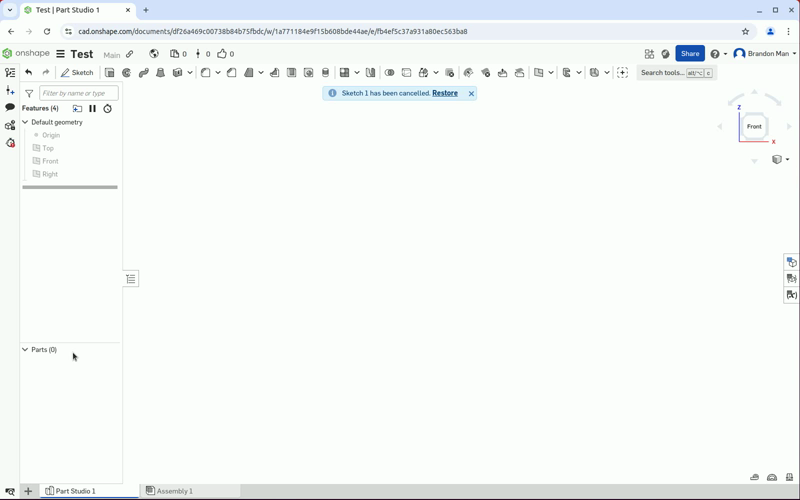
key(shift+y)
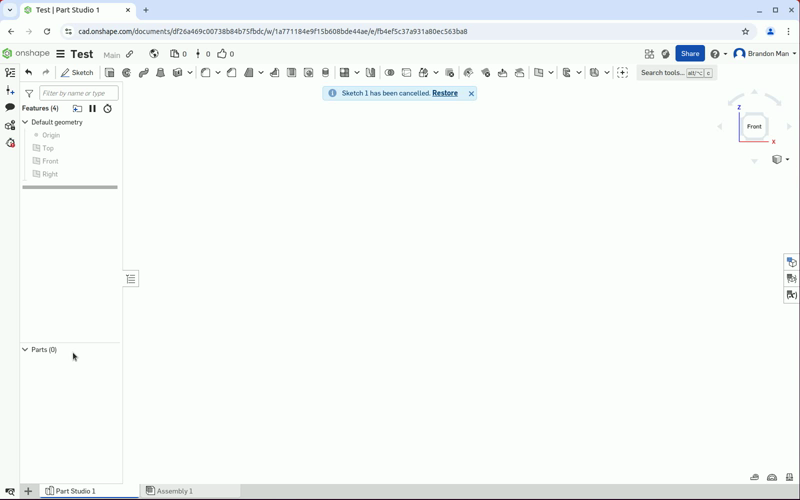
key(shift+s)
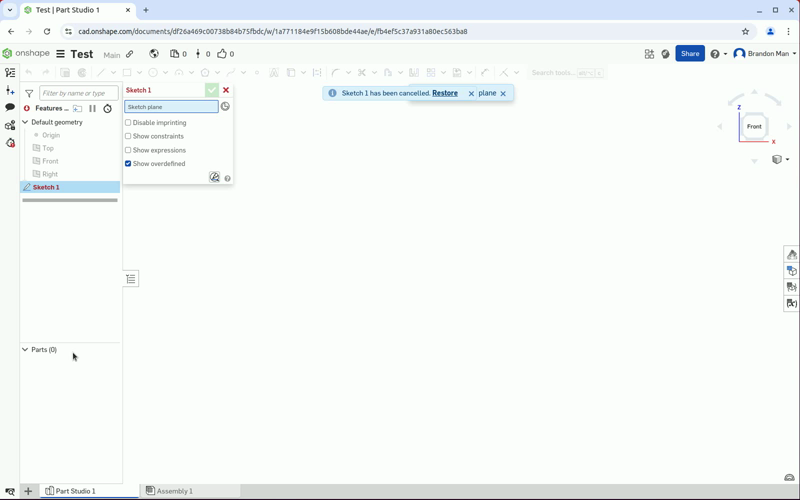
mouse_move(73, 163)
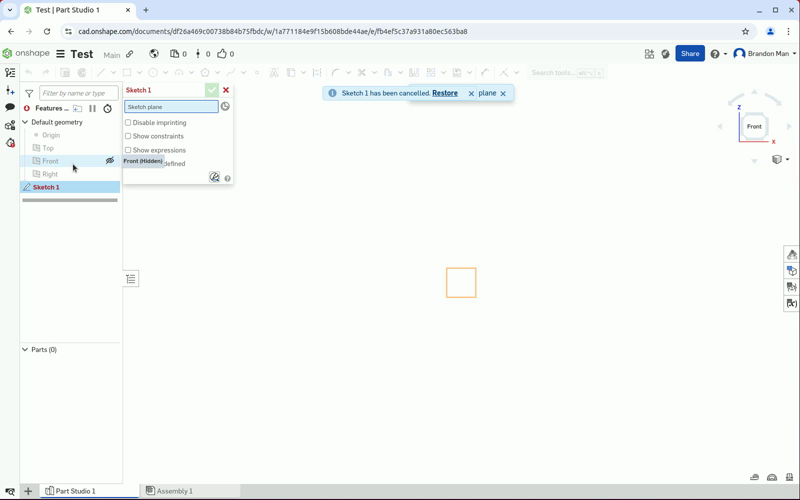
click(73, 163)
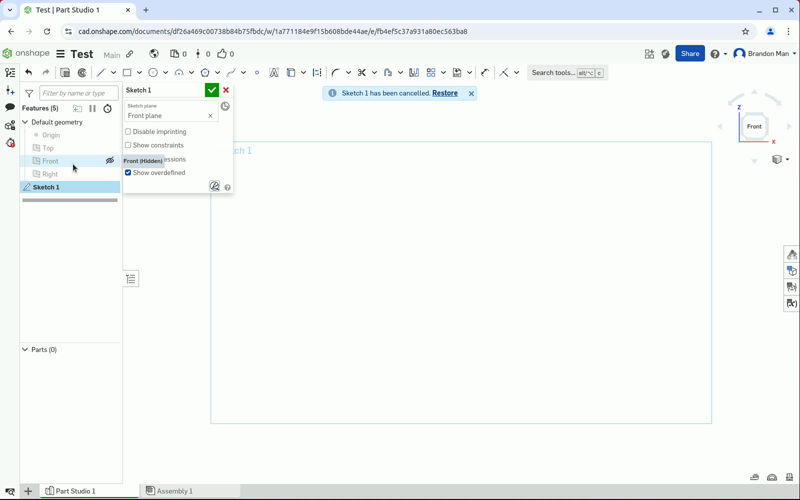
mouse_move(73, 352)
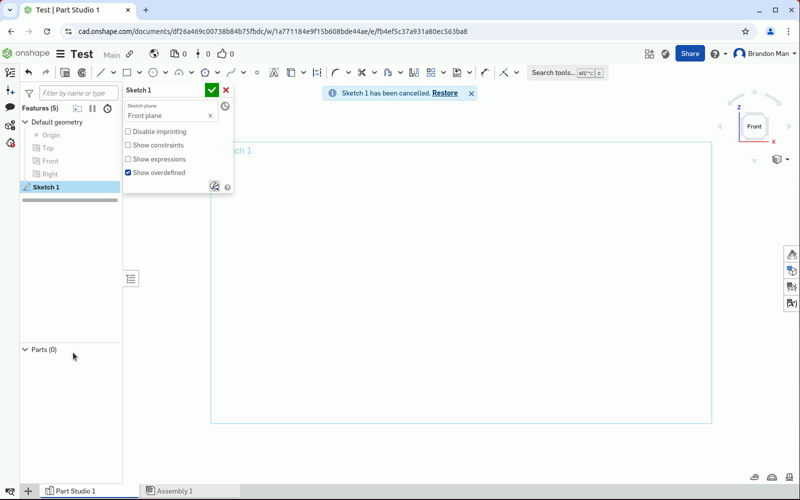
key(y)
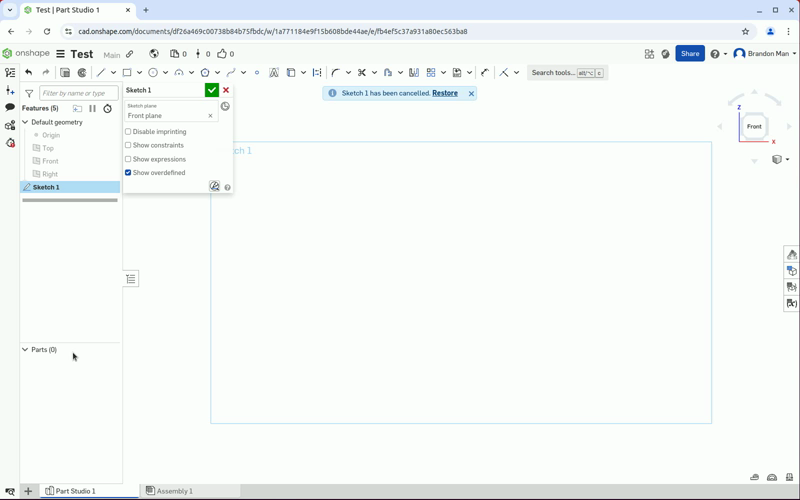
key(l)
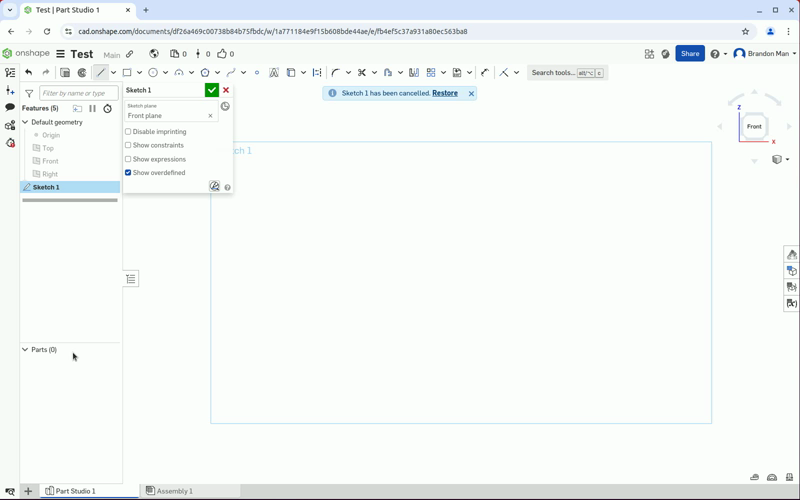
key_down(shift)
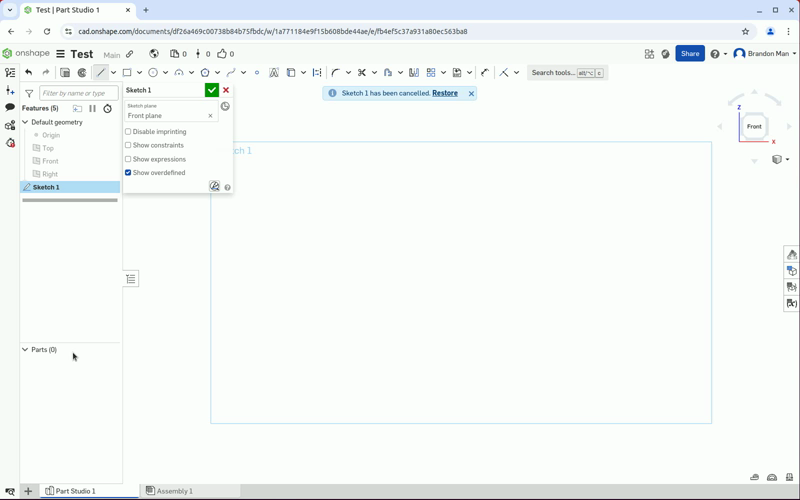
mouse_move(443, 293)
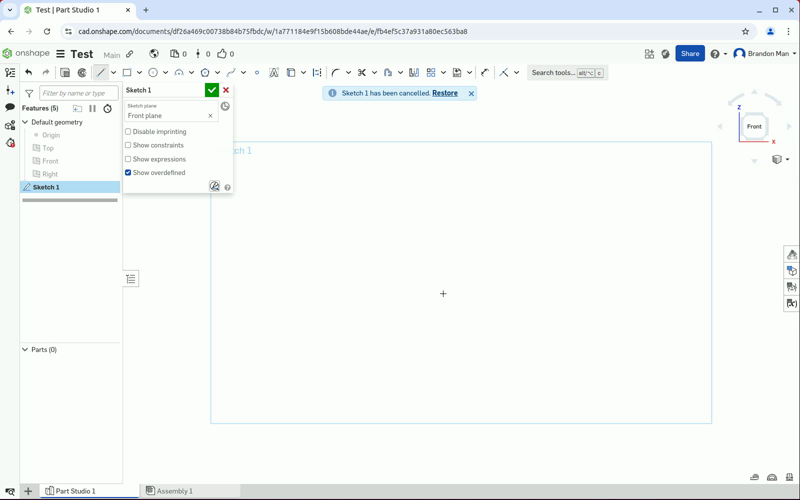
click(443, 293)
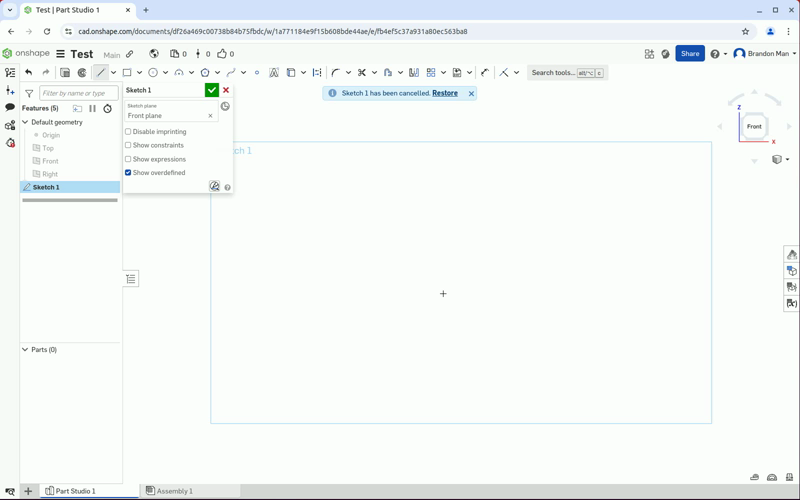
key_up(shift)
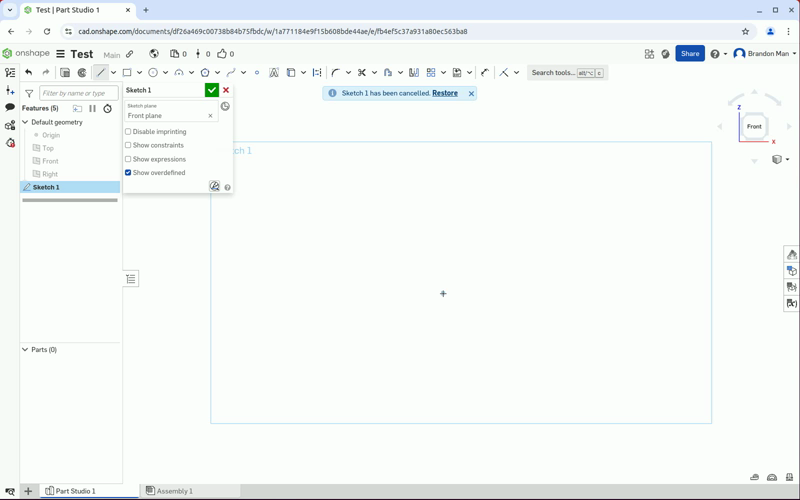
key_down(shift)
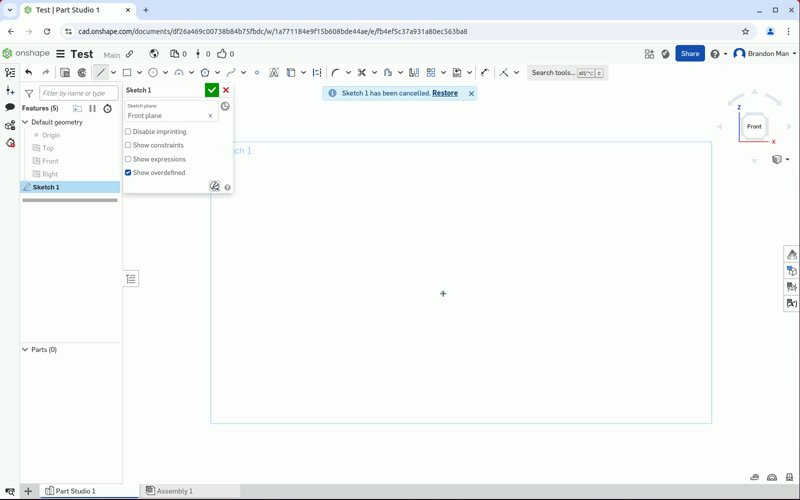
mouse_move(473, 293)
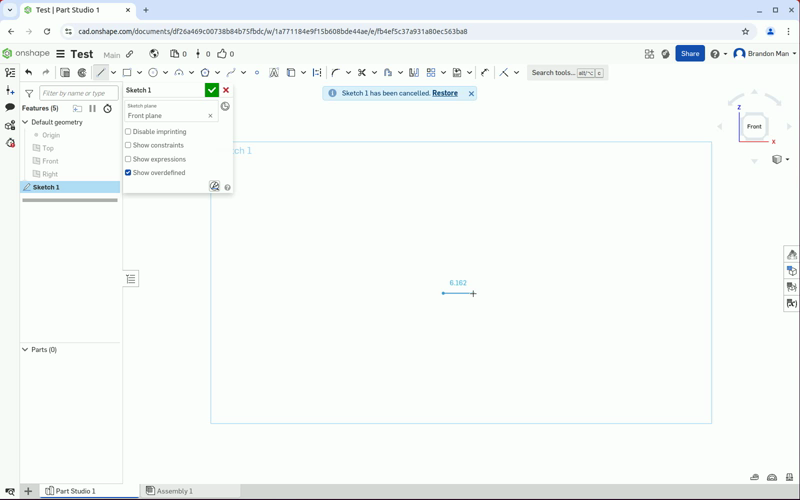
mouse_move(461, 303)
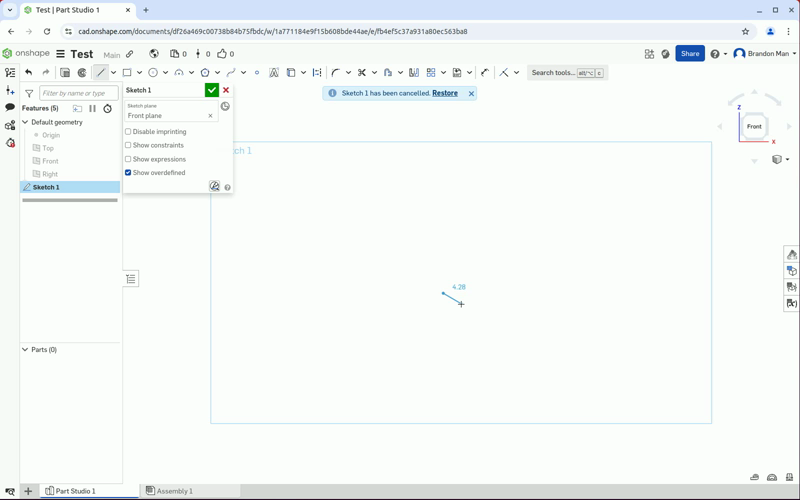
click(461, 303)
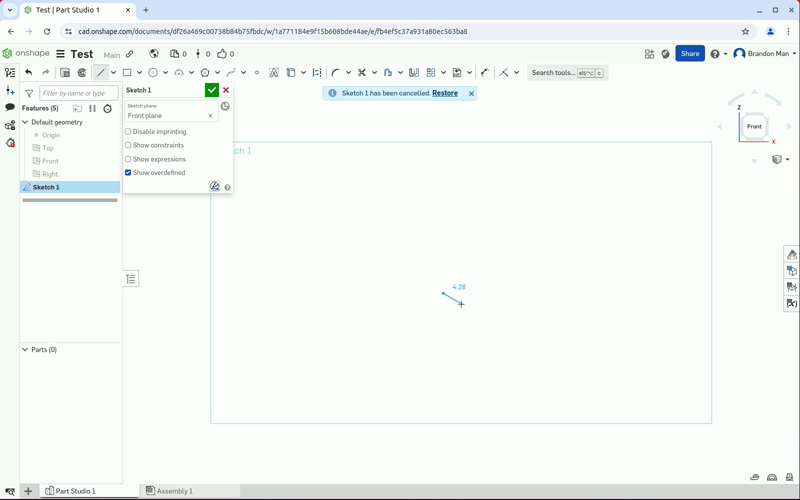
key_up(shift)
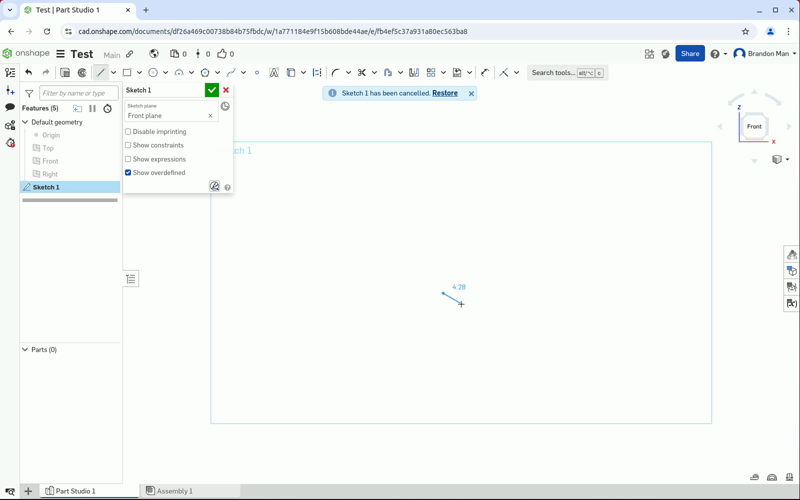
key_down(shift)
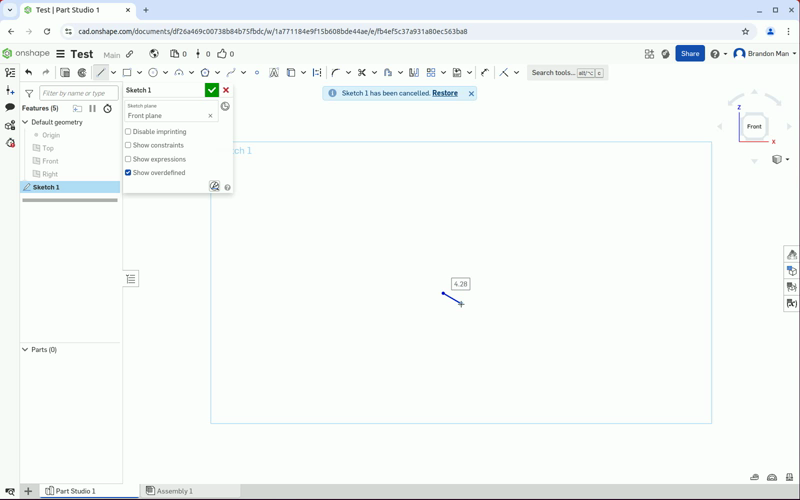
mouse_move(491, 303)
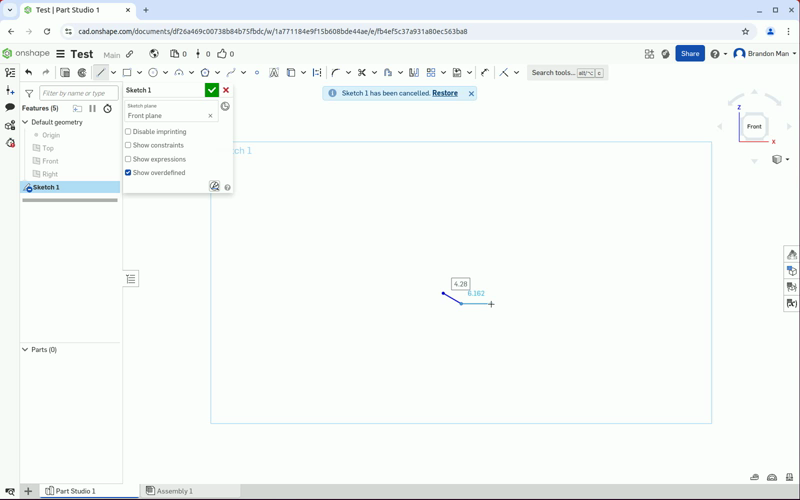
mouse_move(479, 293)
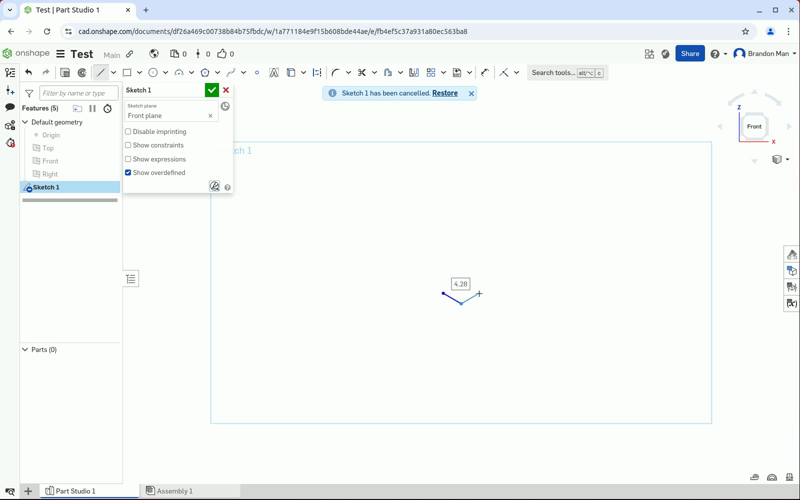
click(479, 293)
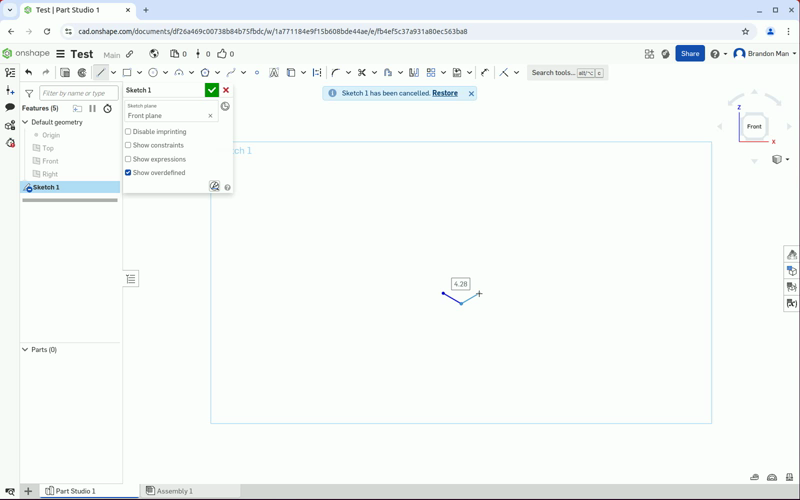
key_up(shift)
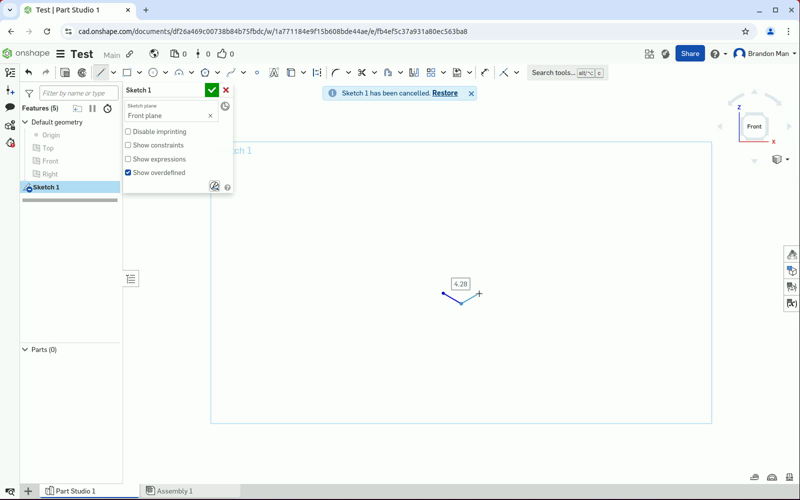
key_down(shift)
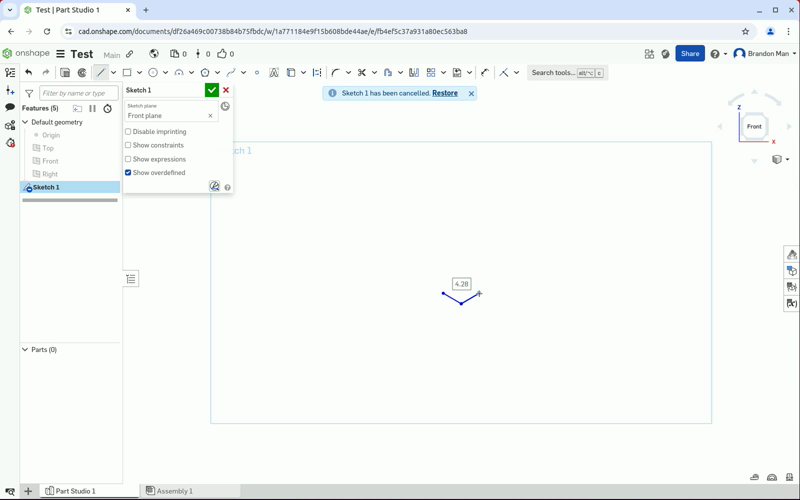
mouse_move(509, 293)
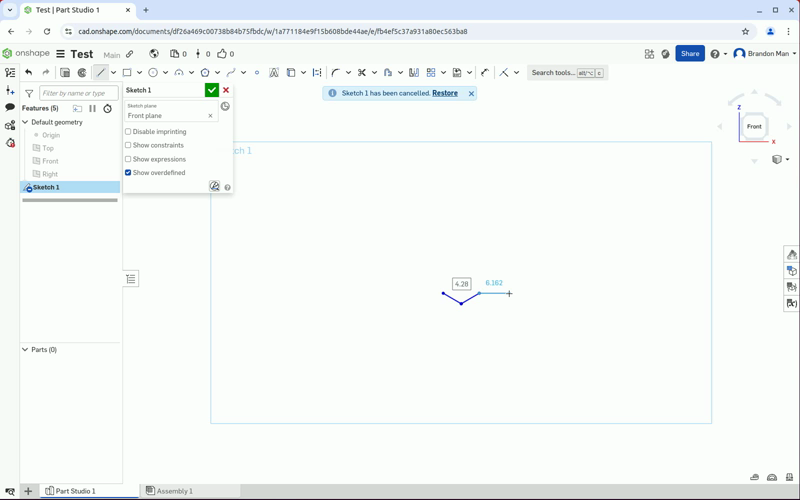
mouse_move(479, 272)
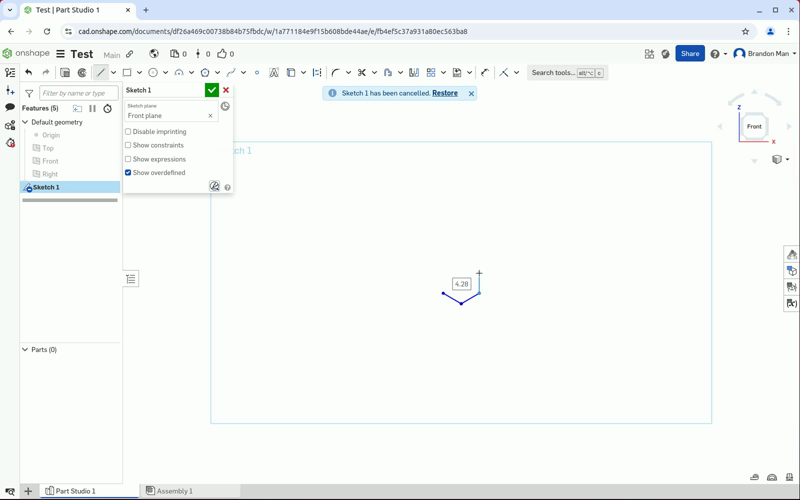
click(479, 272)
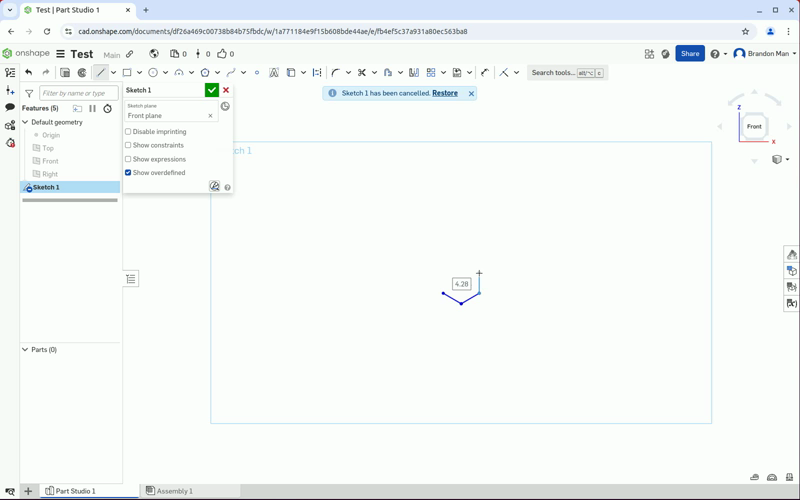
key_up(shift)
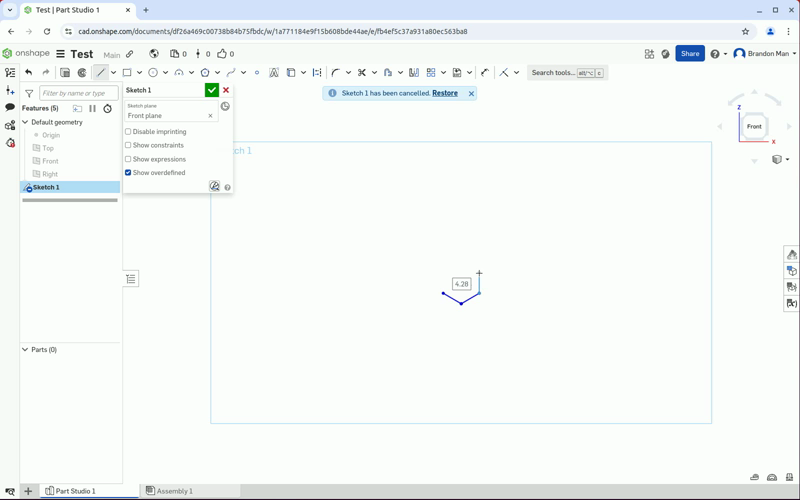
key_down(shift)
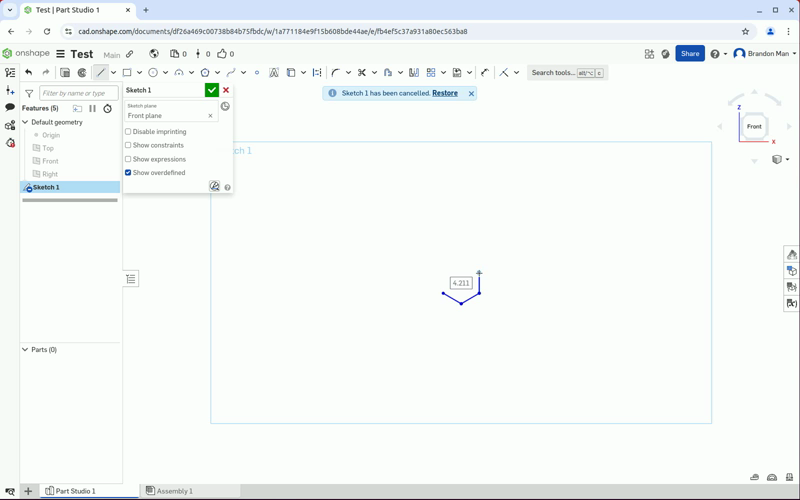
mouse_move(509, 272)
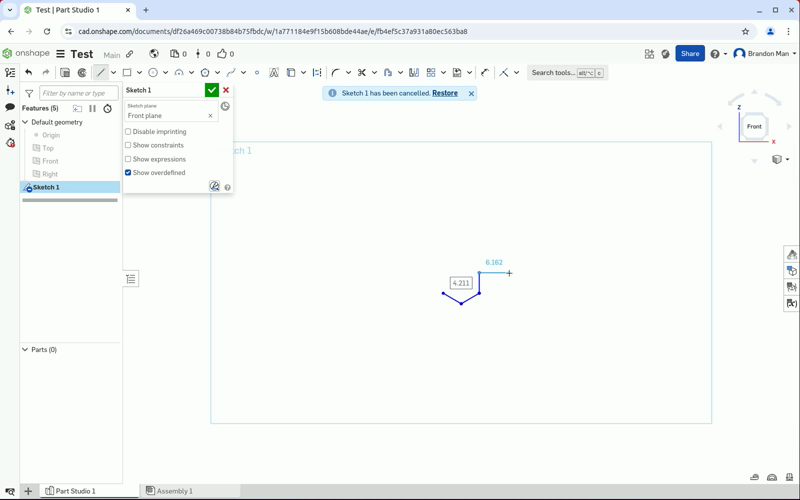
mouse_move(461, 262)
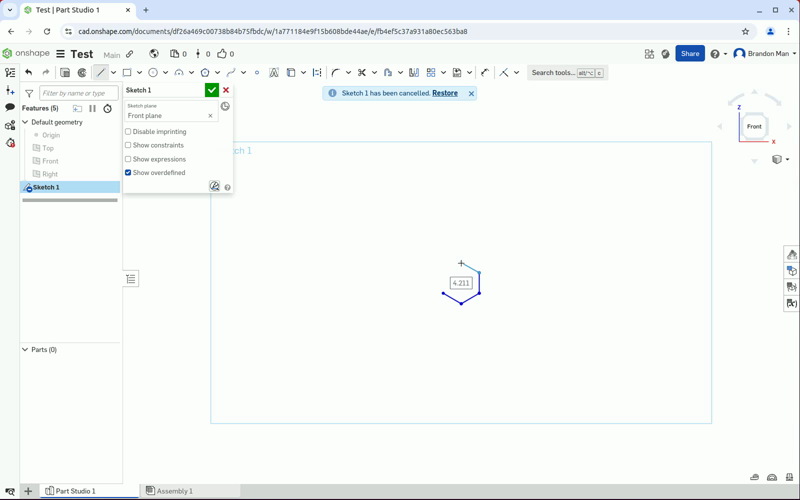
click(461, 262)
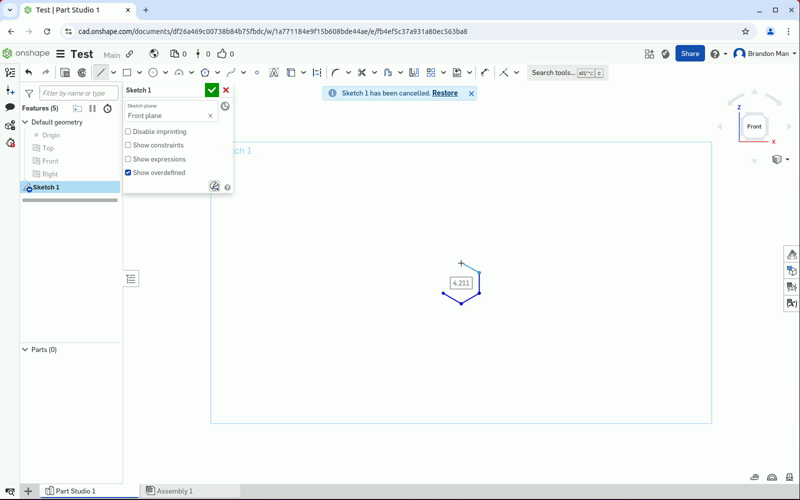
key_up(shift)
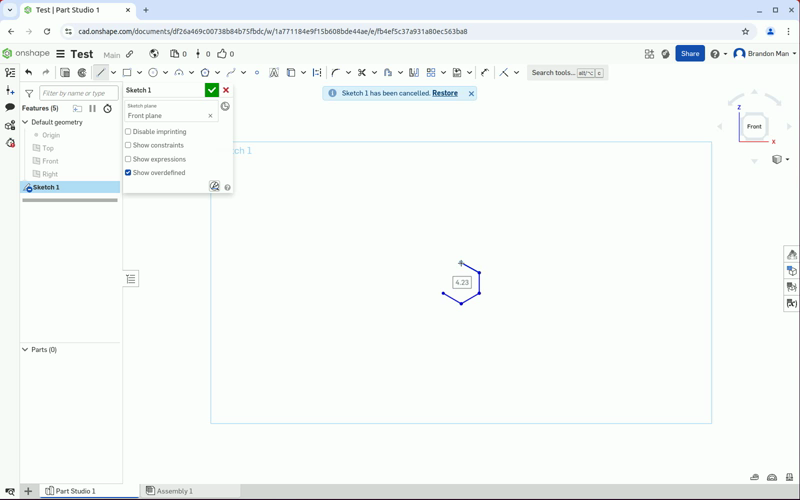
key_down(shift)
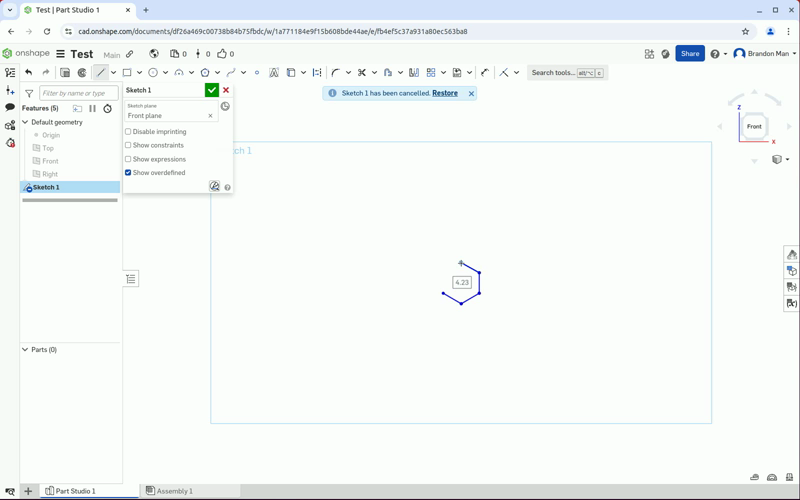
mouse_move(491, 262)
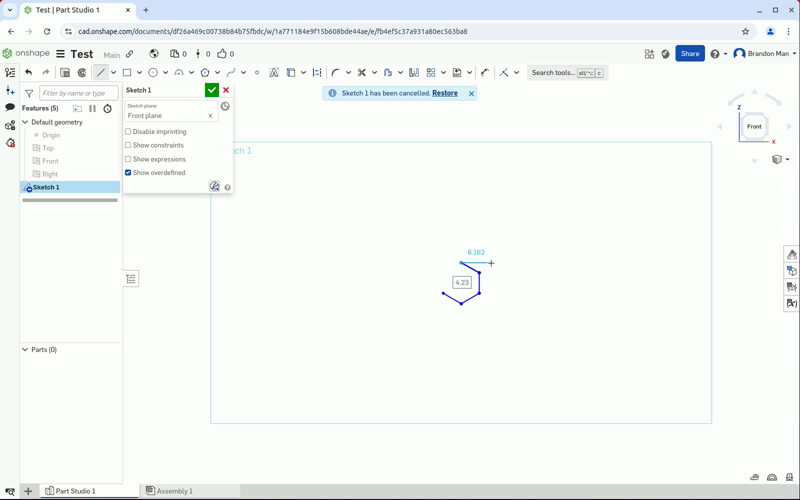
mouse_move(443, 272)
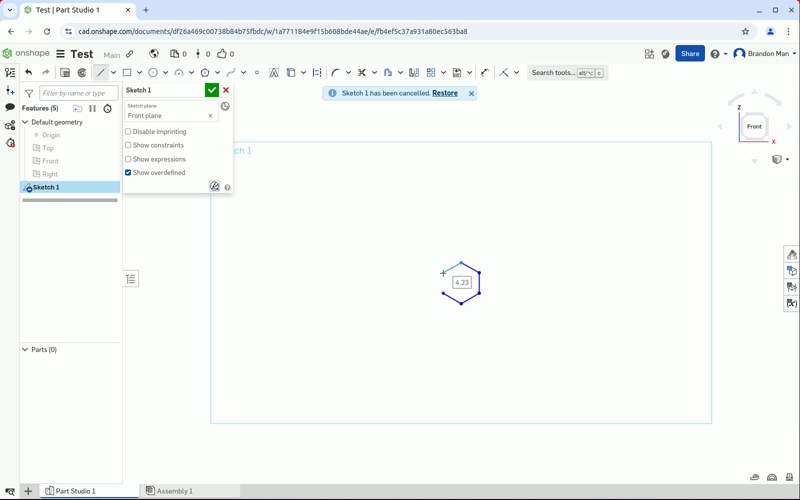
click(443, 272)
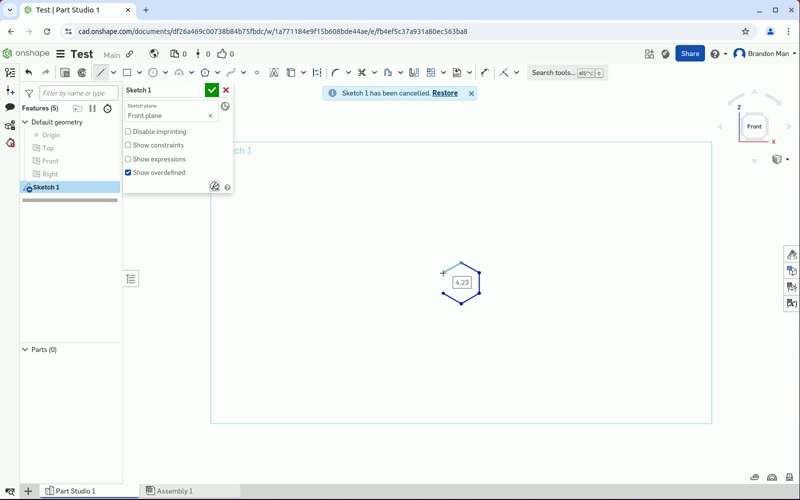
key_up(shift)
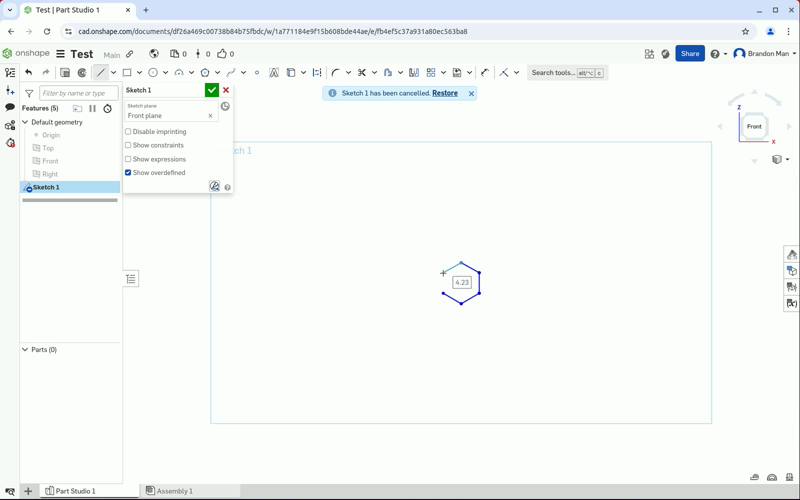
mouse_move(473, 272)
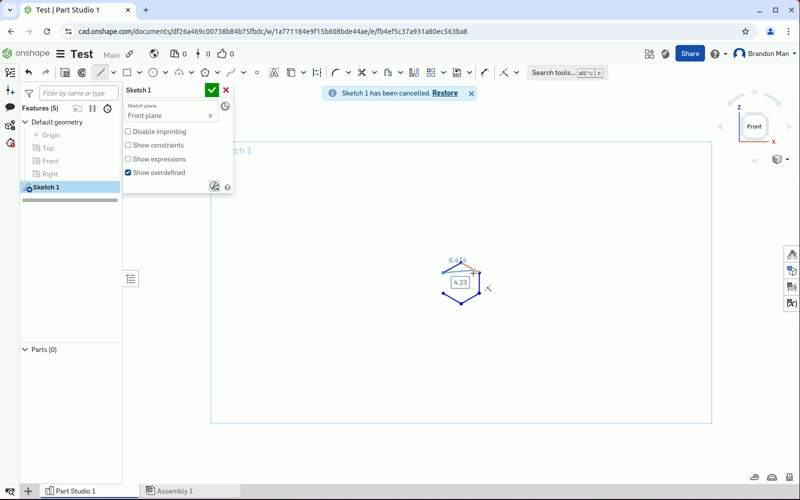
key_down(shift)
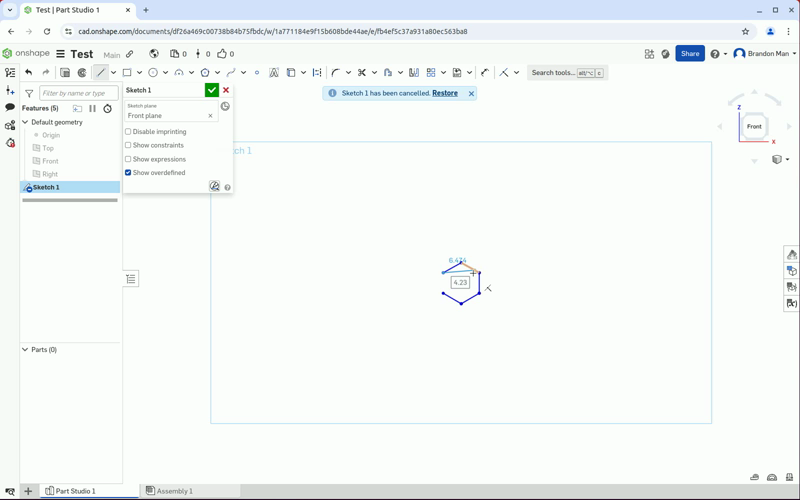
mouse_move(443, 293)
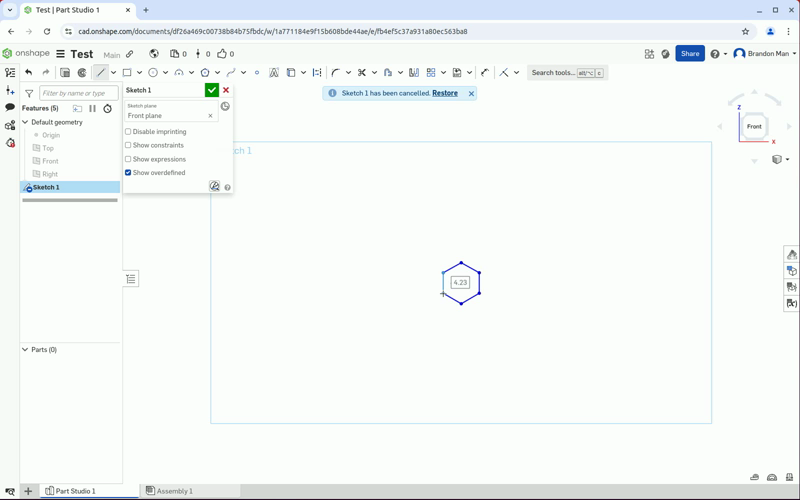
key_up(shift)
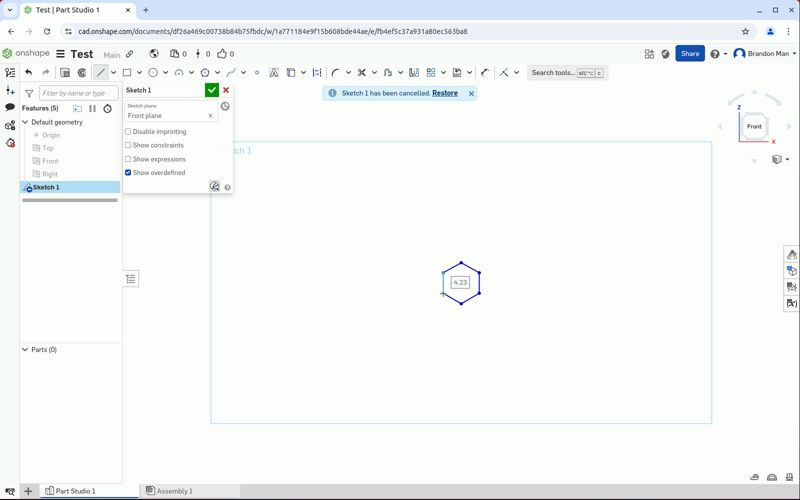
click(443, 293)
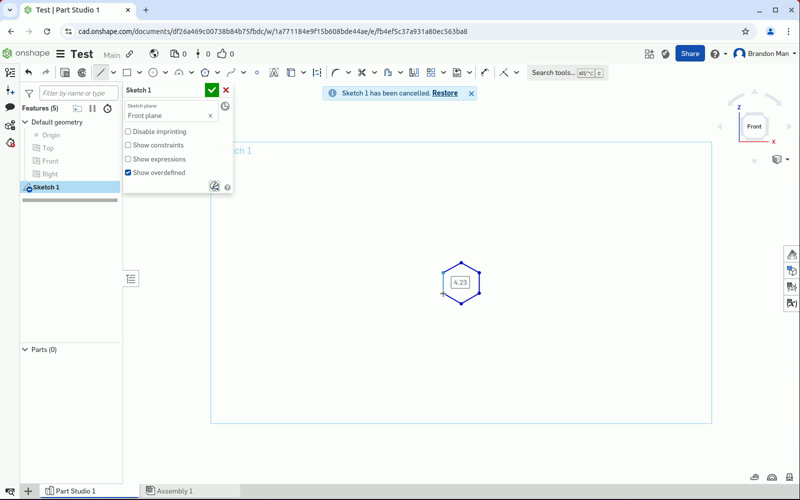
key(esc)
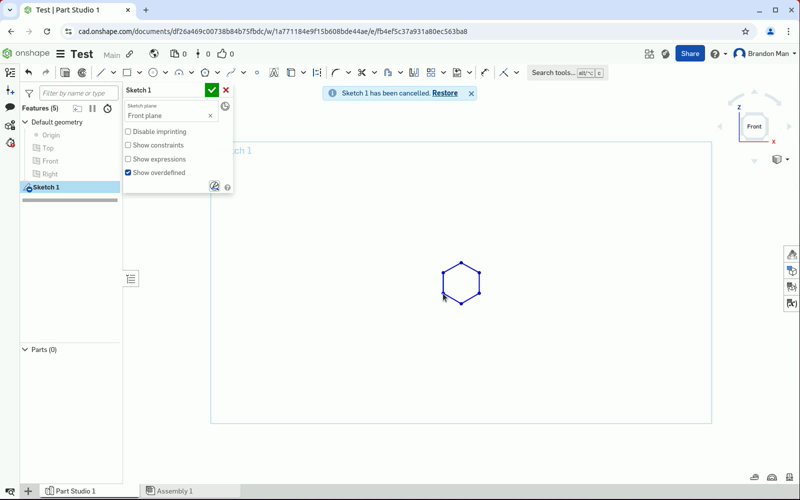
mouse_move(472, 270)
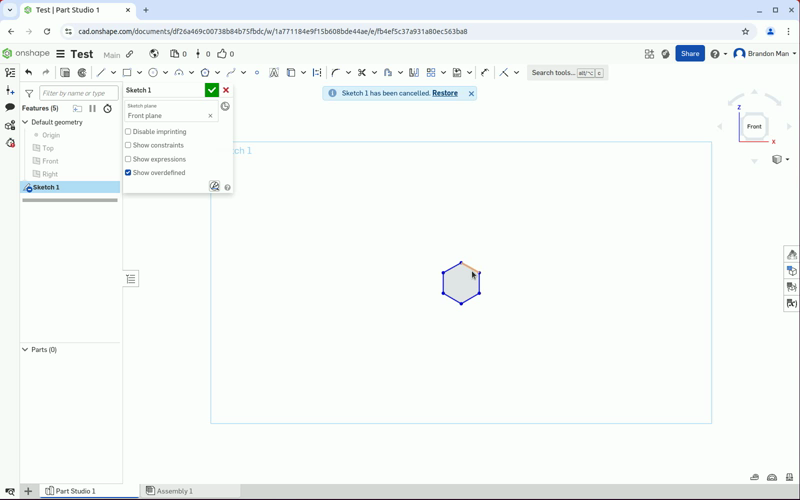
scroll(6)
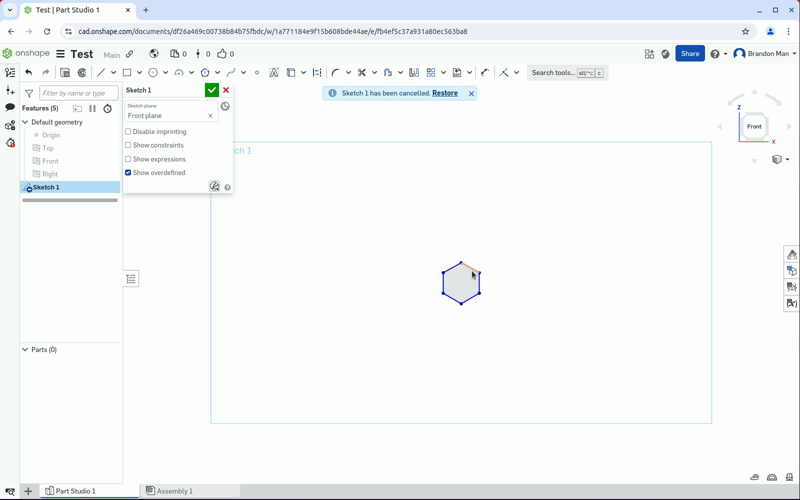
scroll(6)
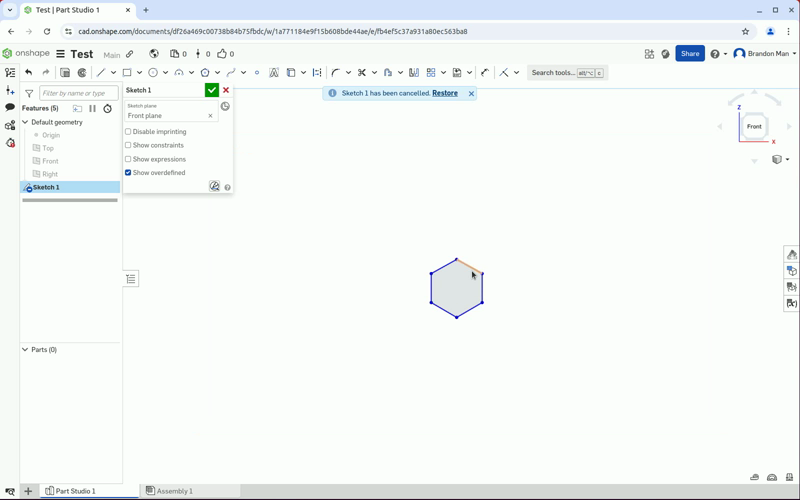
scroll(6)
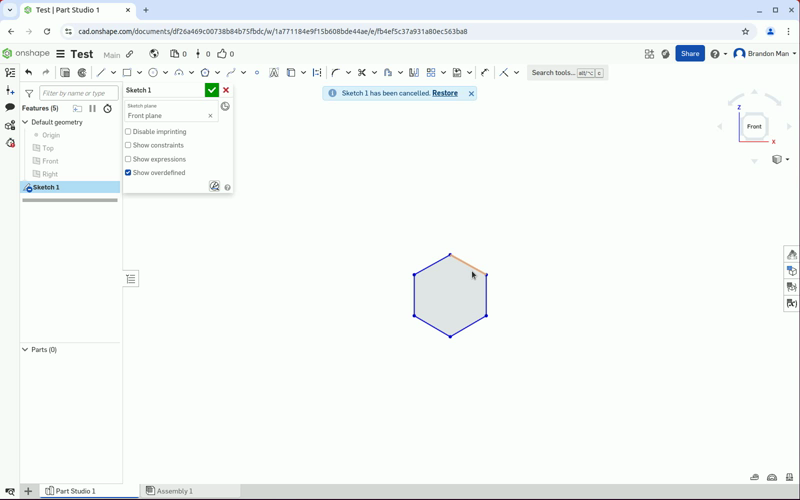
scroll(6)
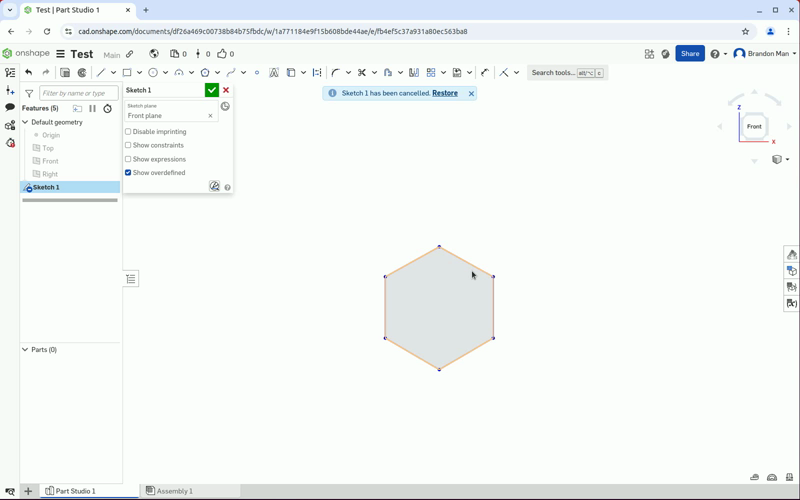
scroll(6)
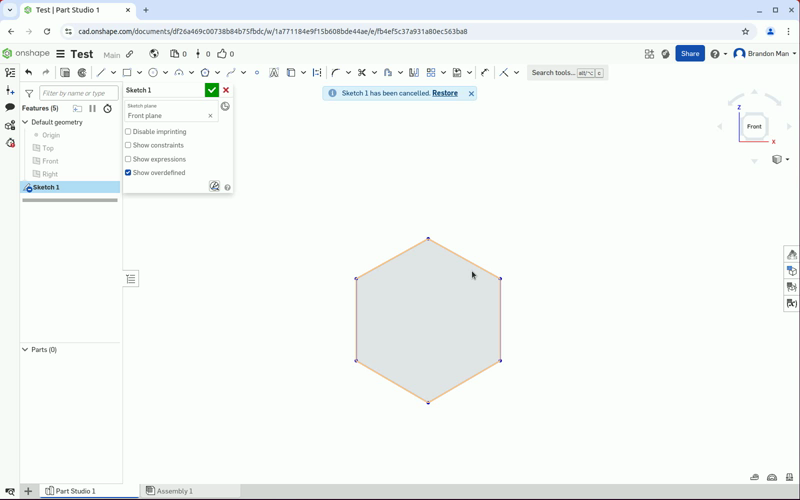
scroll(6)
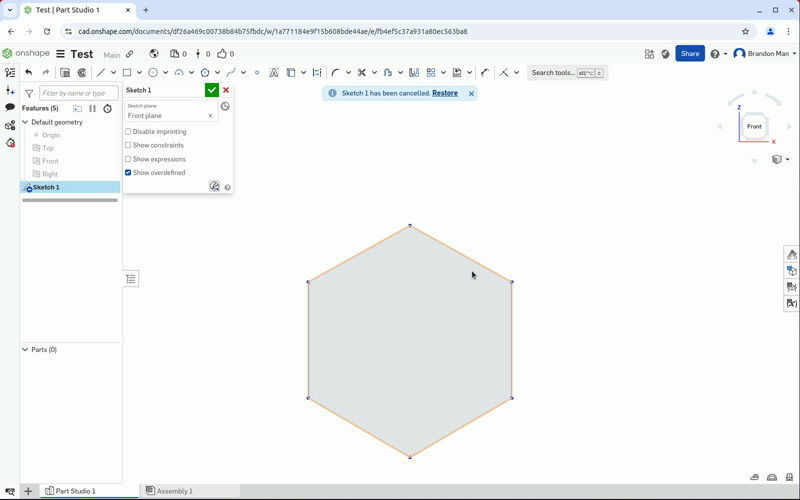
scroll(6)
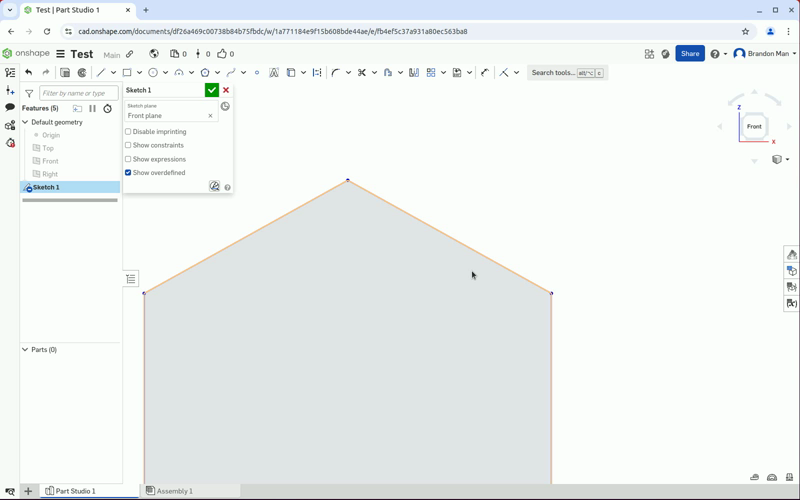
click(472, 270)
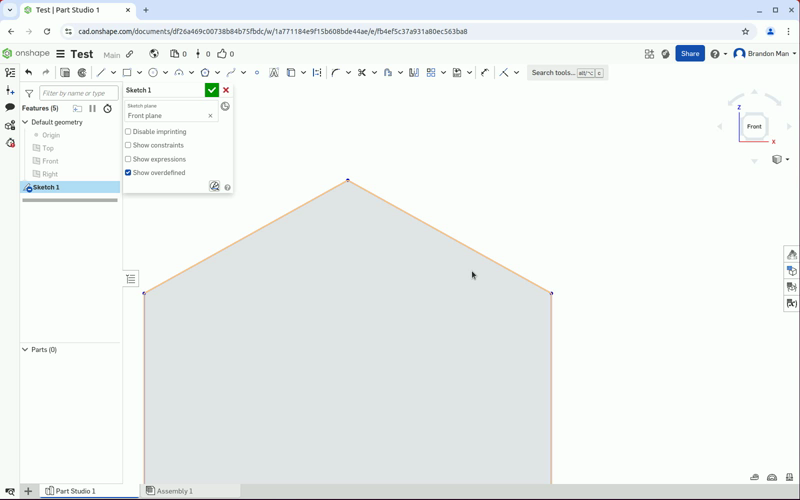
scroll(-6)
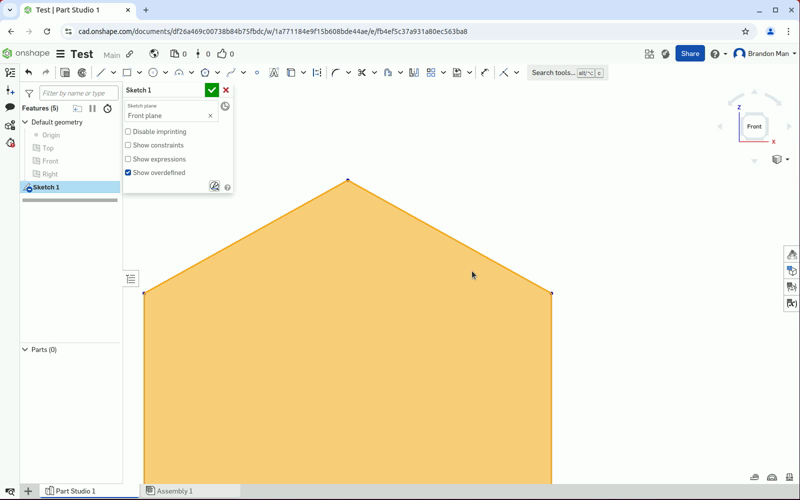
scroll(-6)
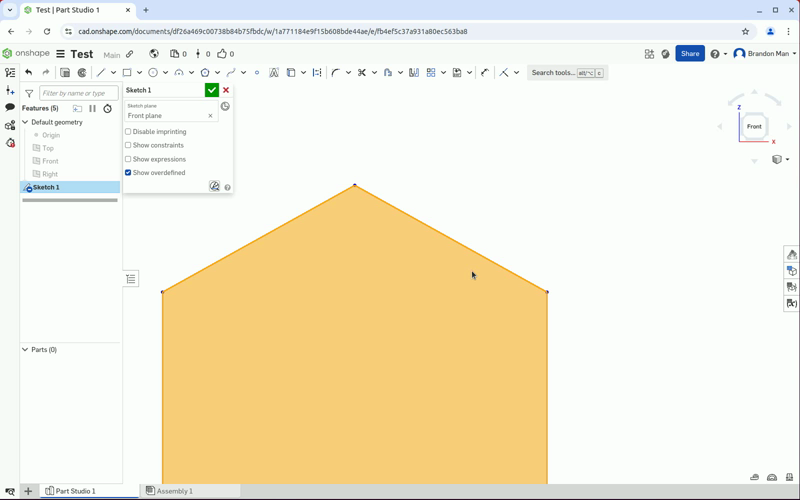
scroll(-6)
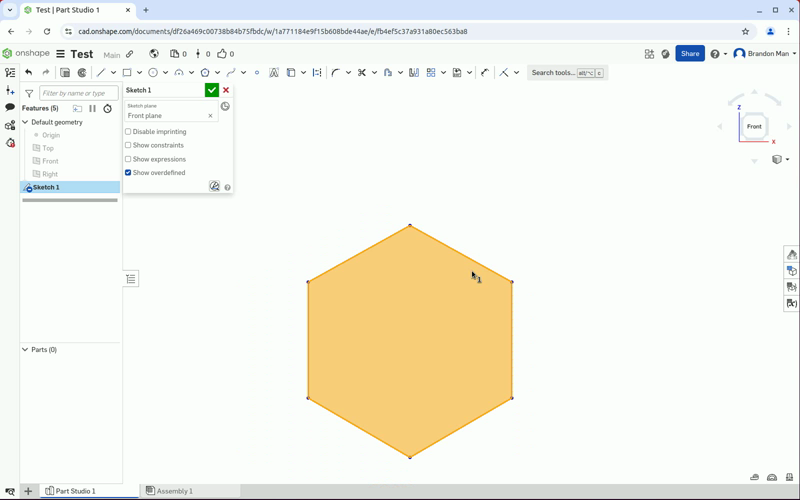
scroll(-6)
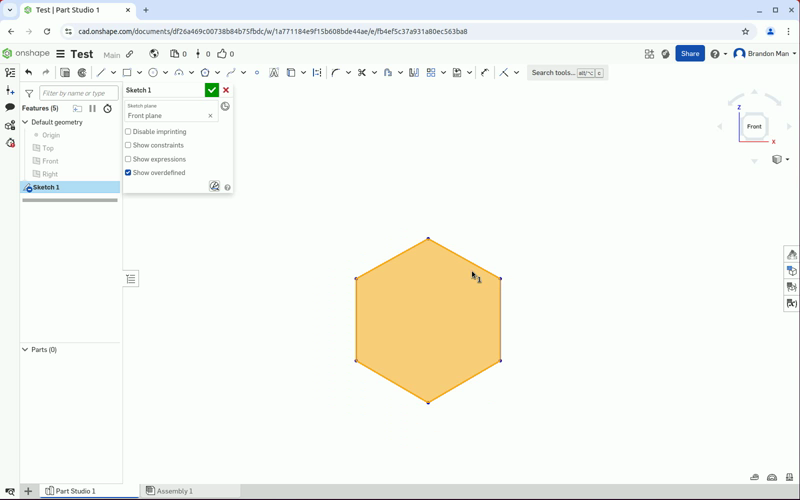
scroll(-6)
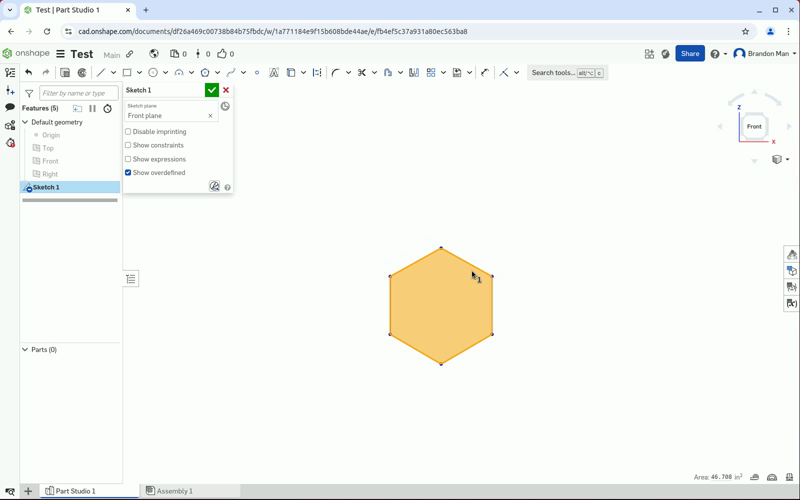
scroll(-6)
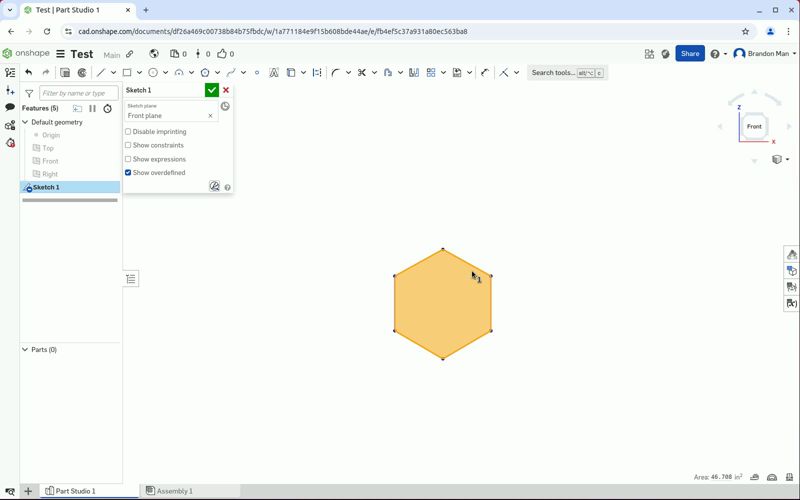
scroll(-6)
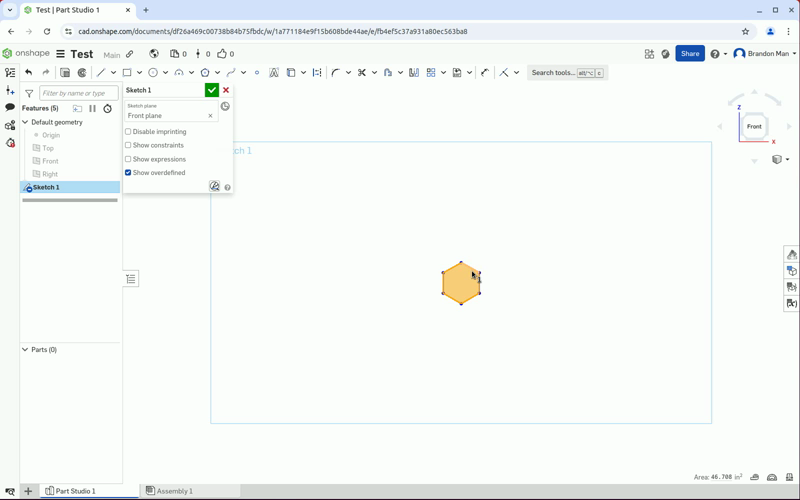
mouse_move(73, 352)
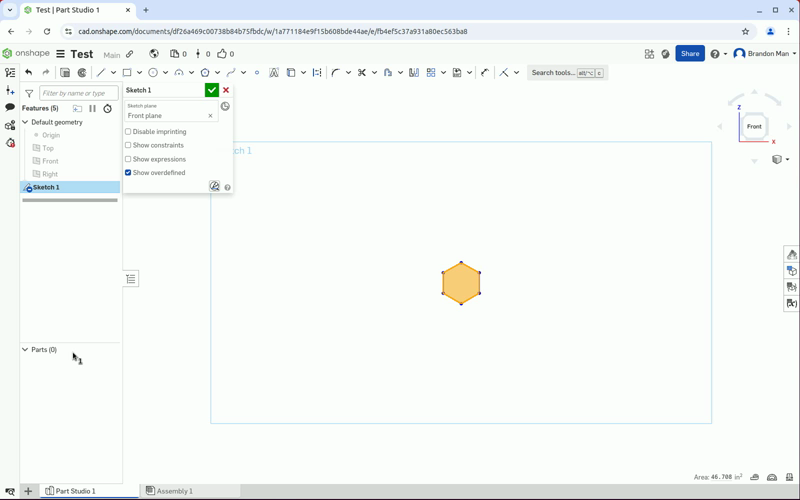
key(shift+y)
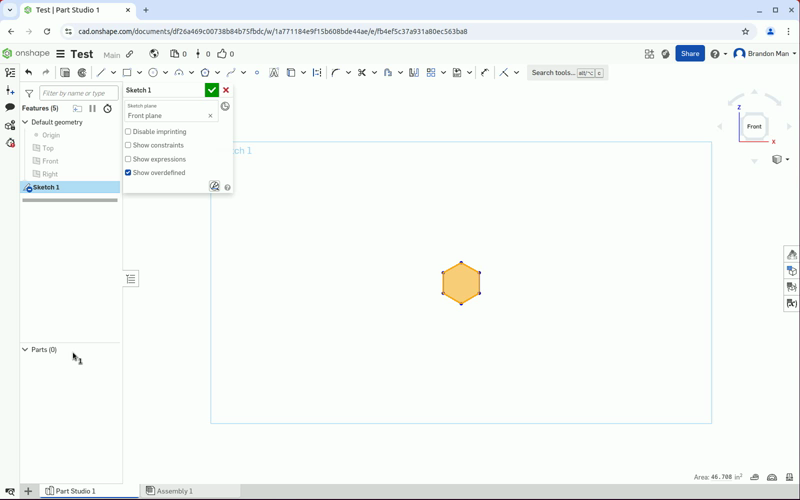
key(shift+e)
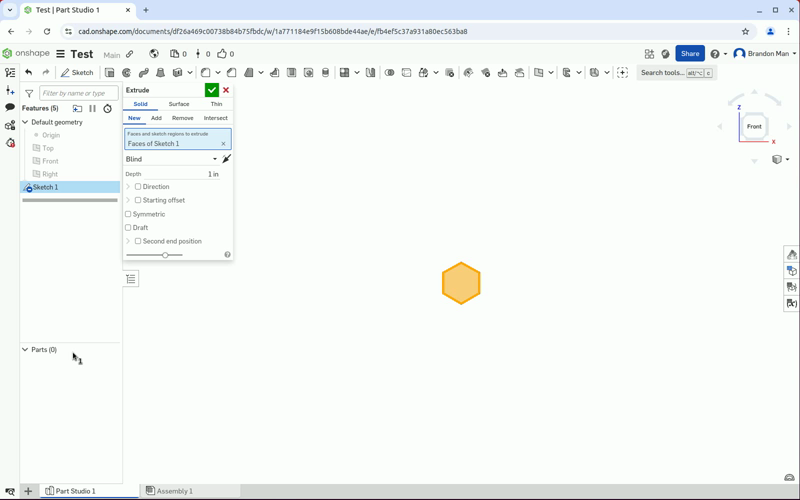
mouse_move(143, 106)
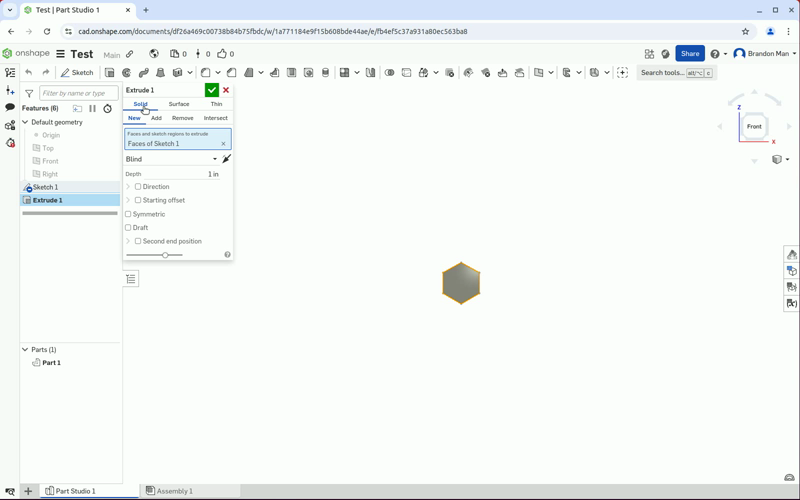
click(143, 106)
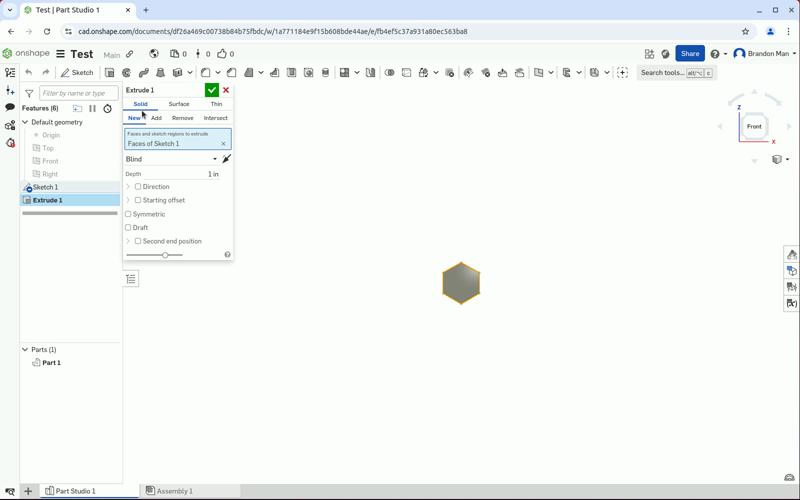
mouse_move(137, 120)
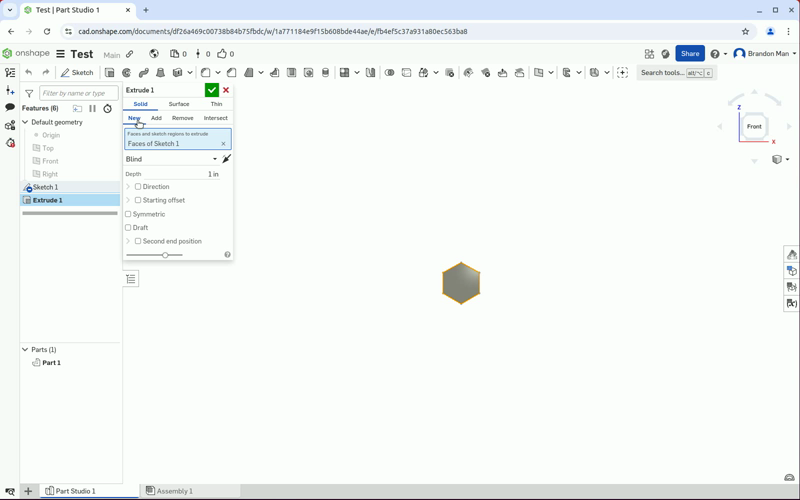
click(137, 120)
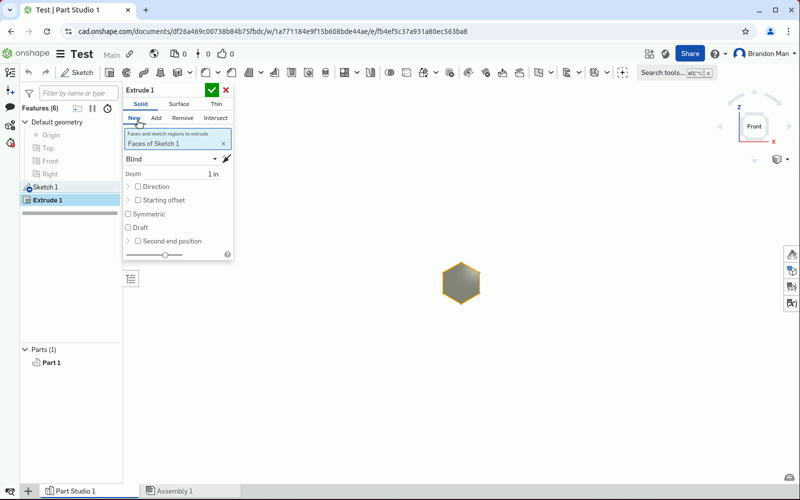
key(tab, 4)
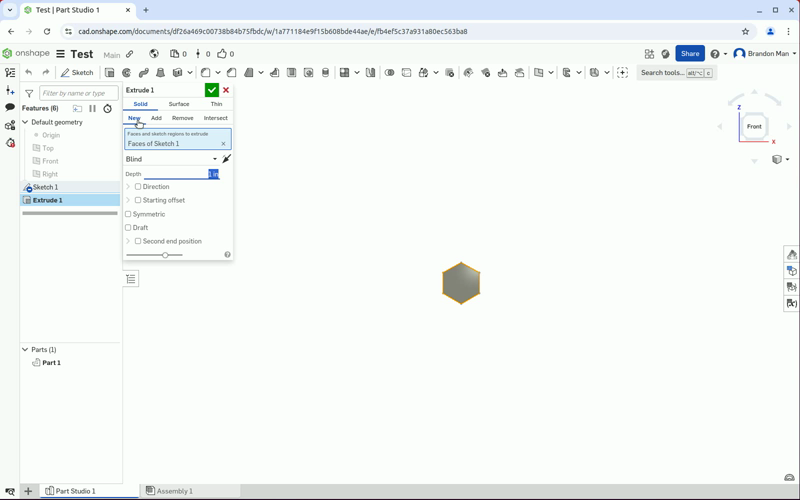
text(23.108)
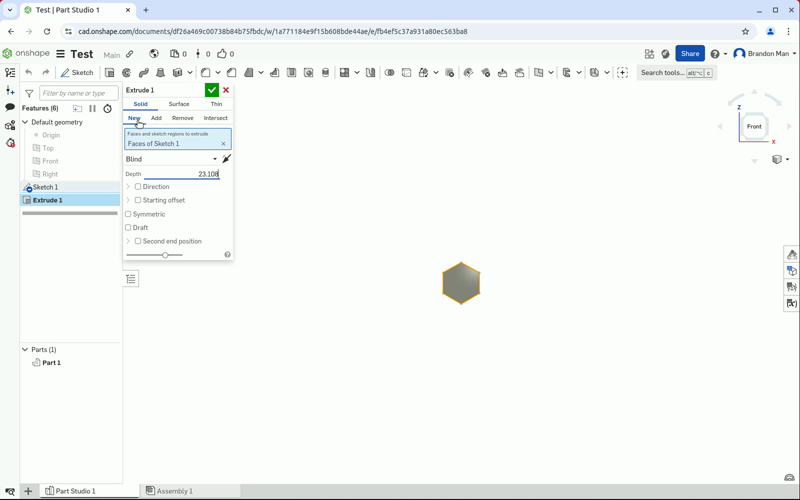
key(enter)
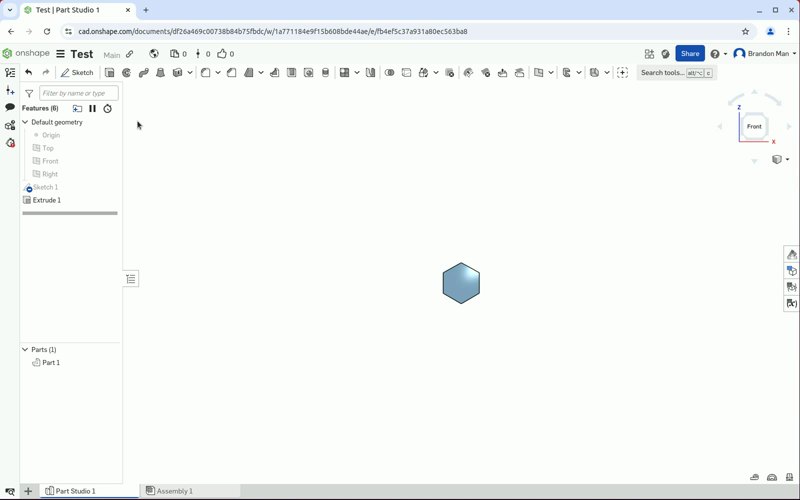
key(shift+h)
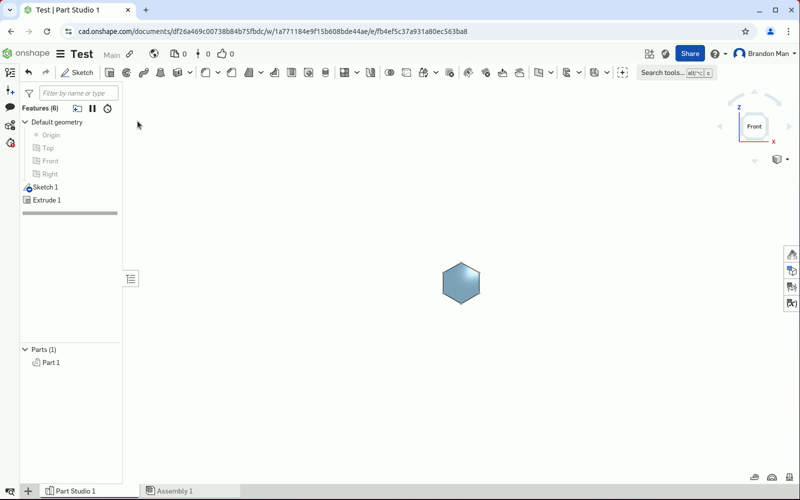
key(shift+h)
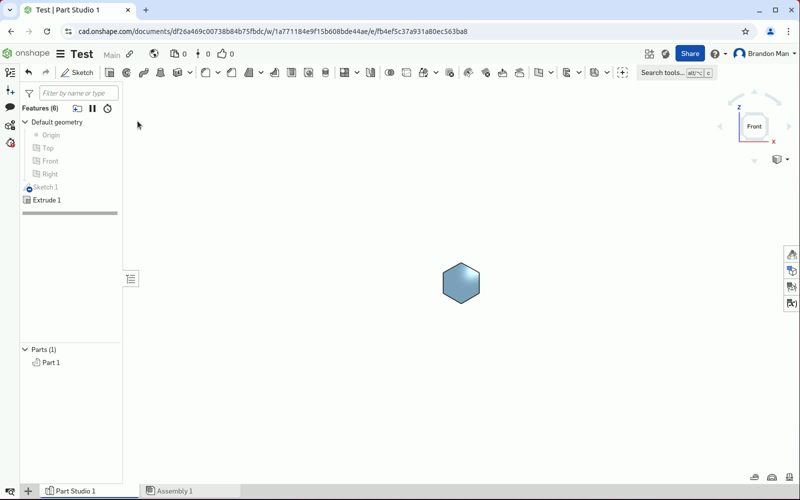
mouse_move(73, 189)
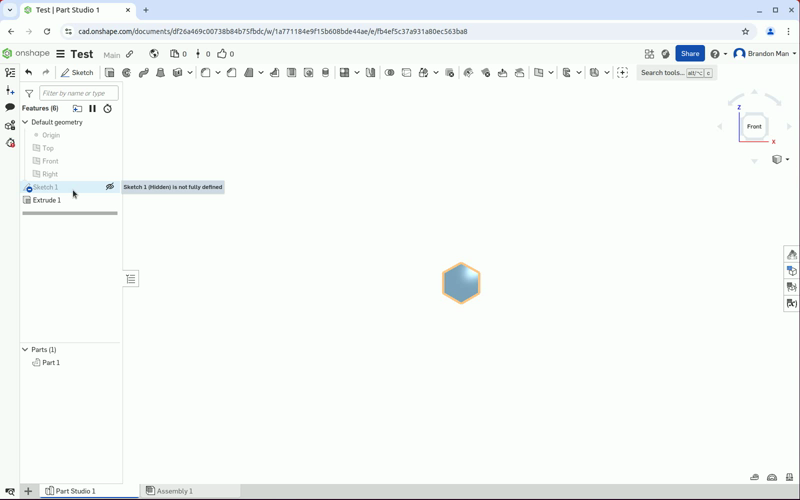
click(73, 189)
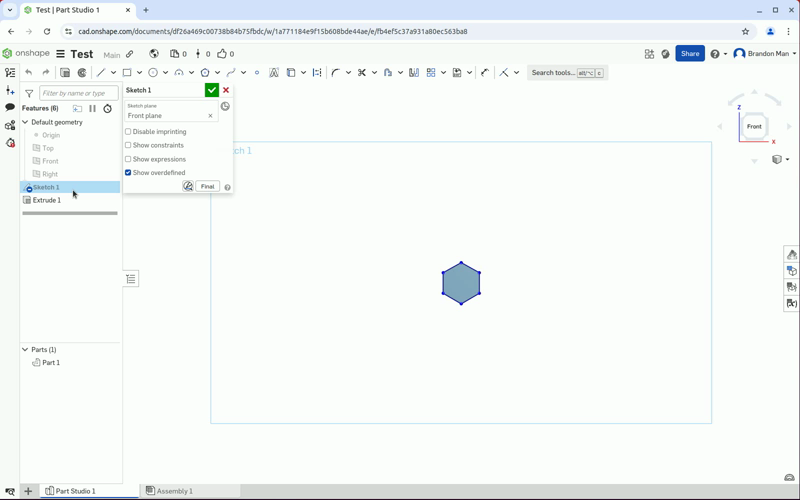
mouse_move(229, 92)
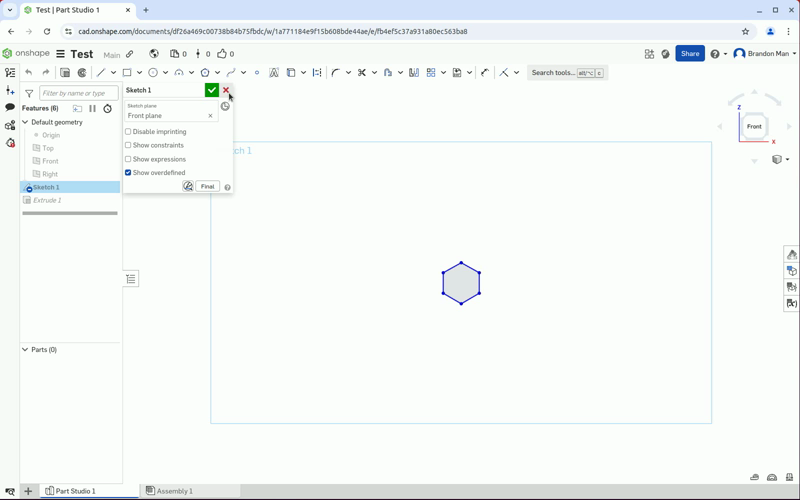
click(229, 92)
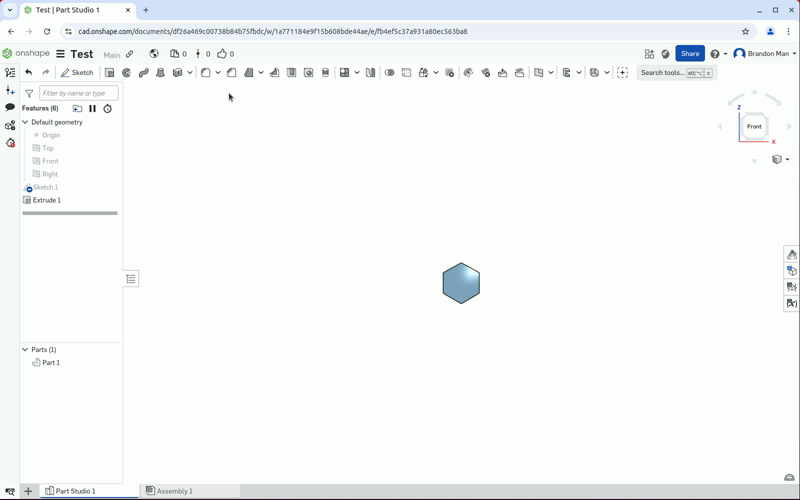
mouse_move(541, 75)
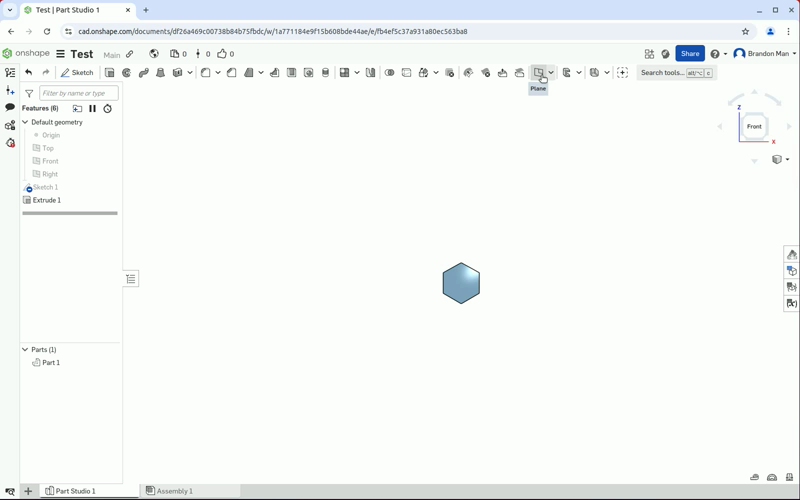
click(541, 75)
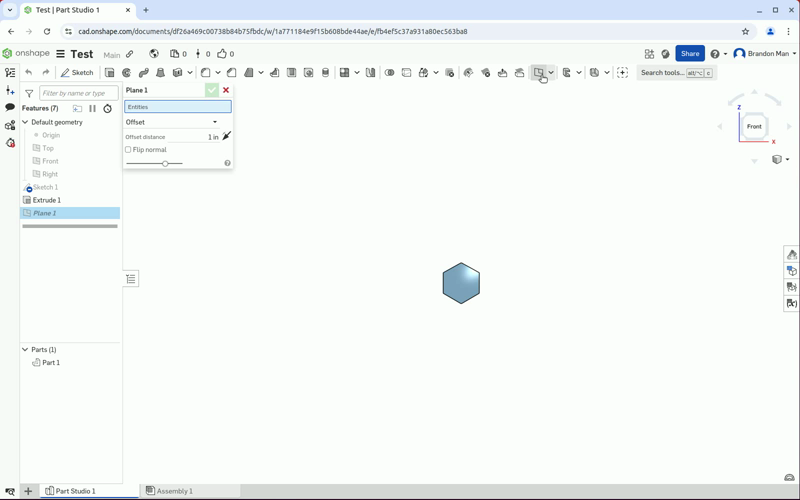
mouse_move(73, 163)
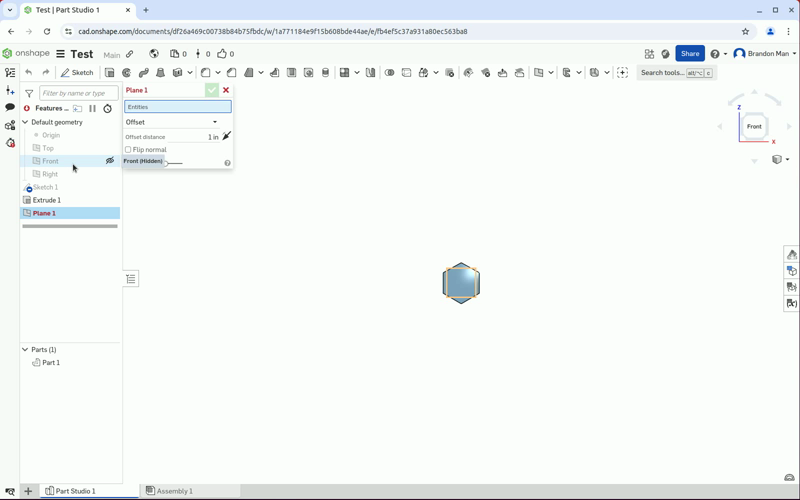
click(73, 163)
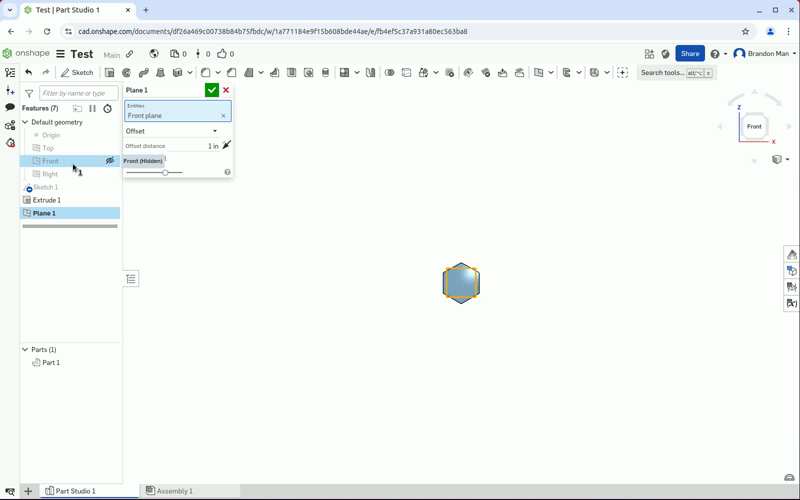
key(tab, 2)
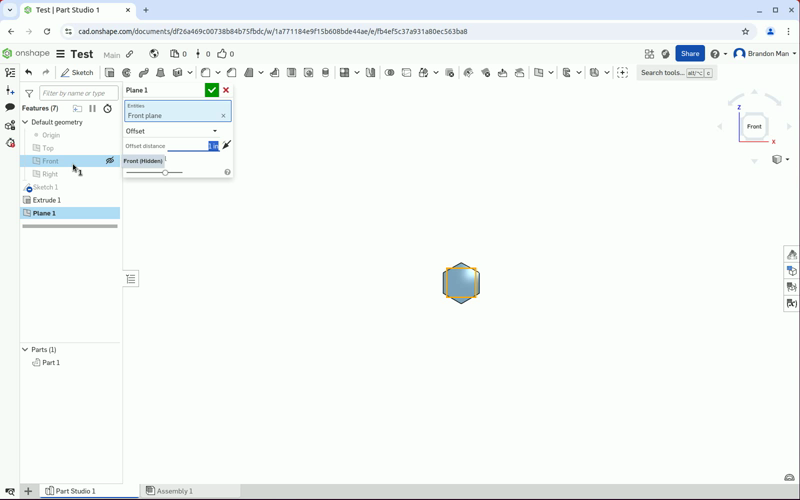
text(23.108)
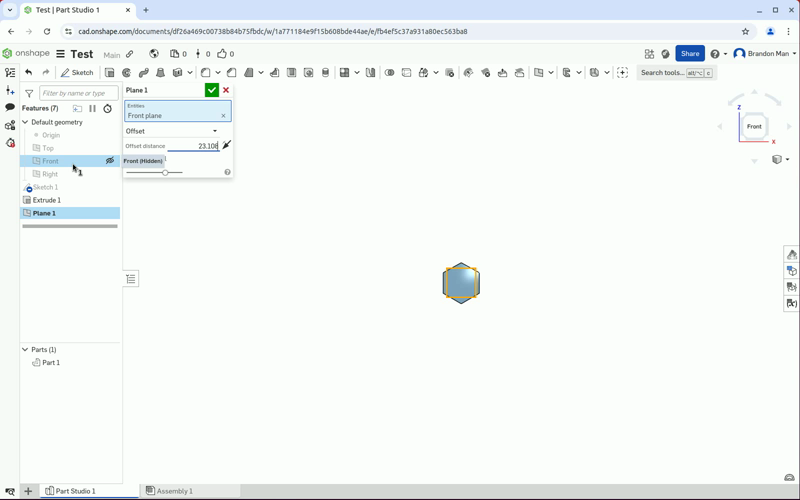
key(enter, 2)
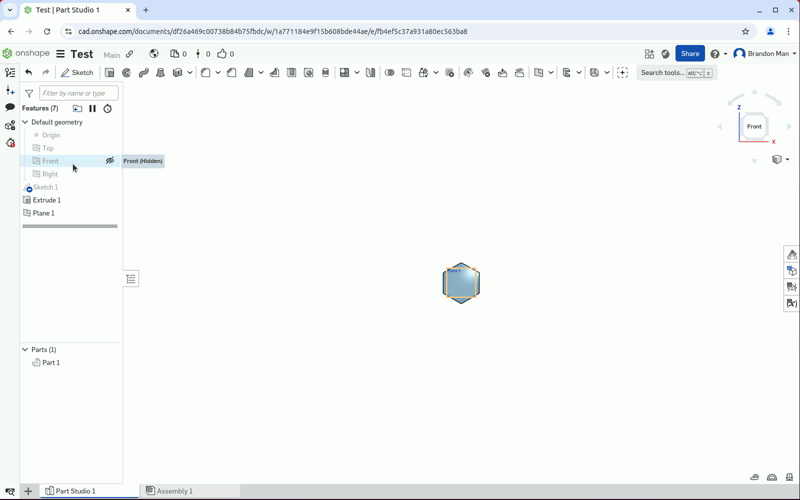
key(shift+s)
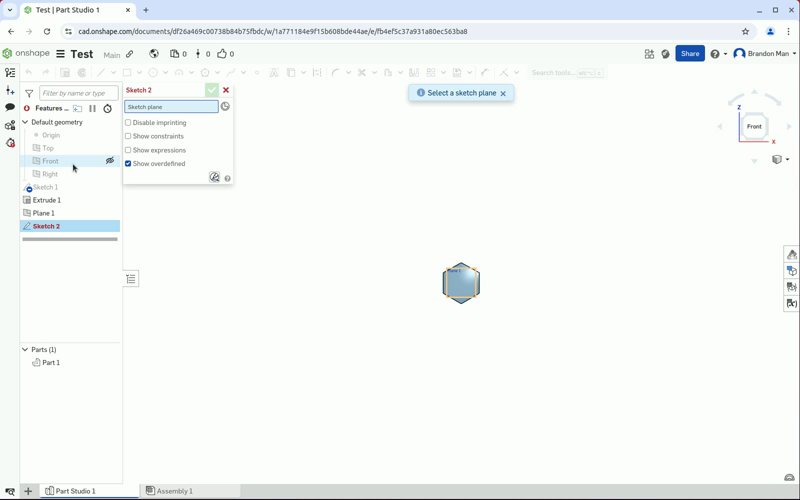
mouse_move(73, 215)
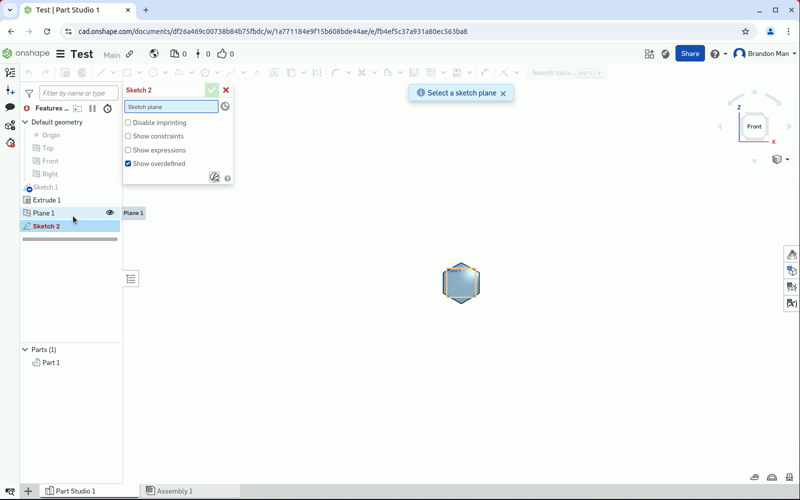
click(73, 215)
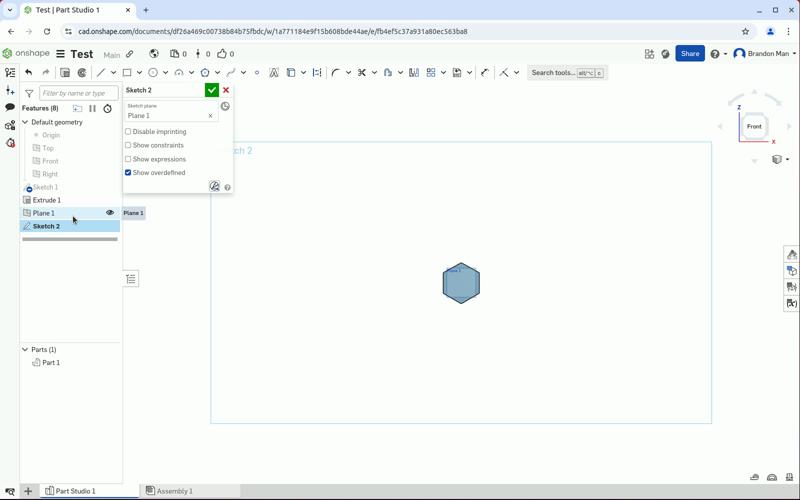
mouse_move(73, 352)
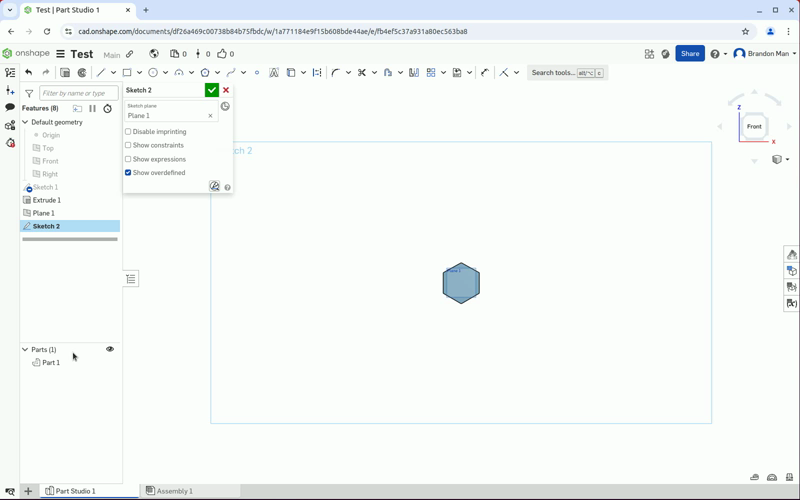
key(y)
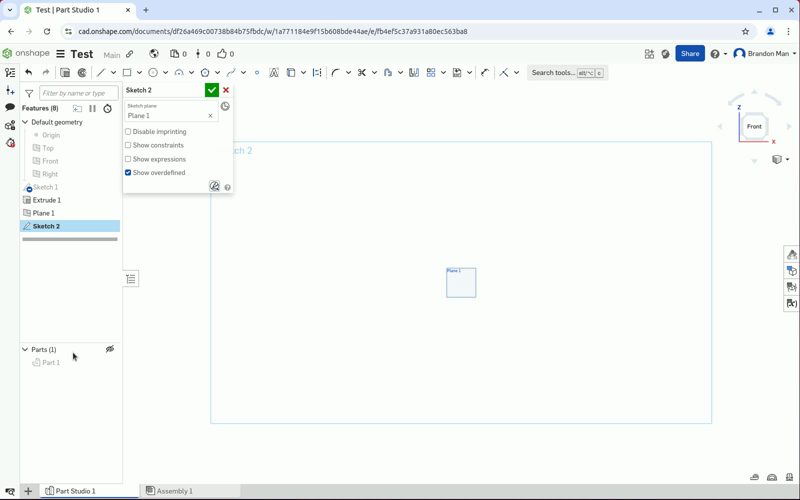
key(c)
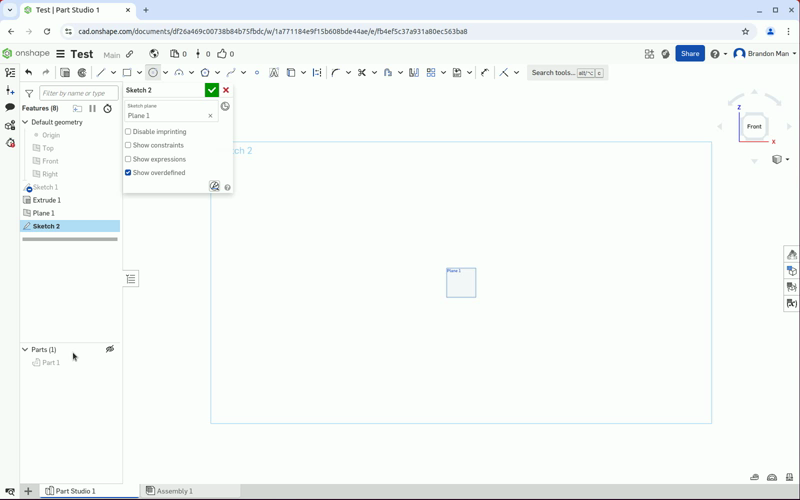
key_down(shift)
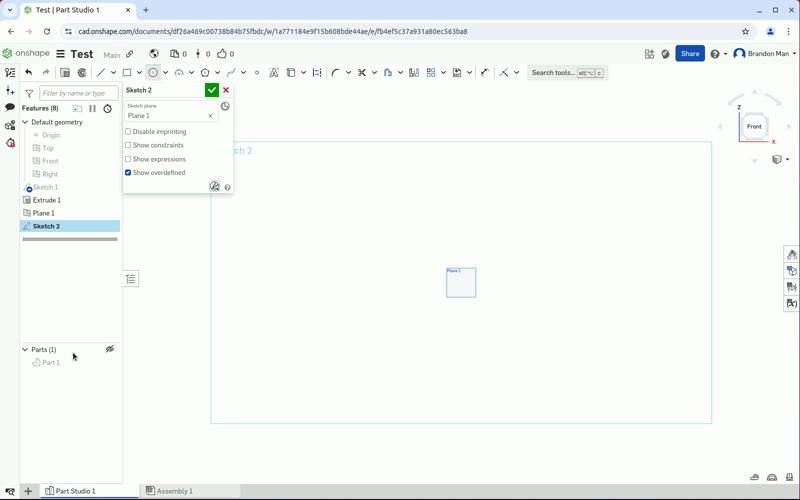
mouse_move(460, 282)
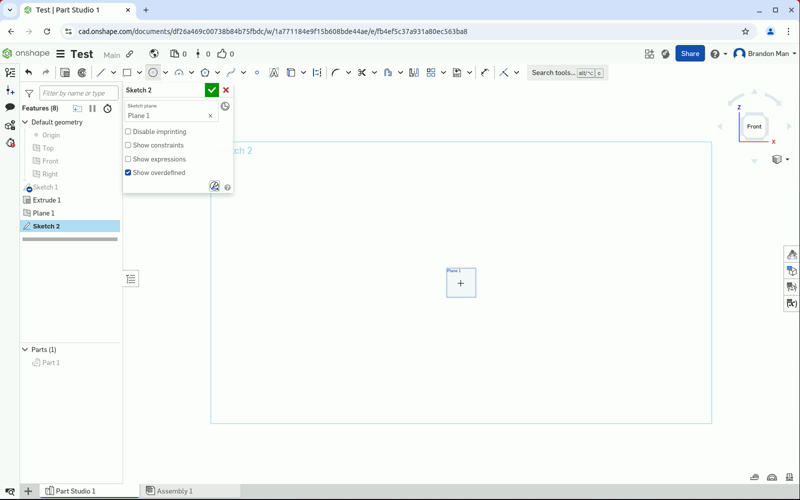
click(460, 282)
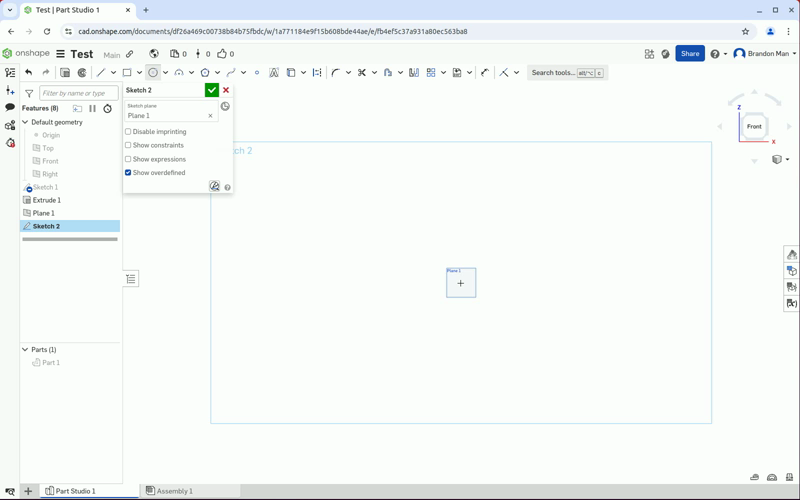
key_up(shift)
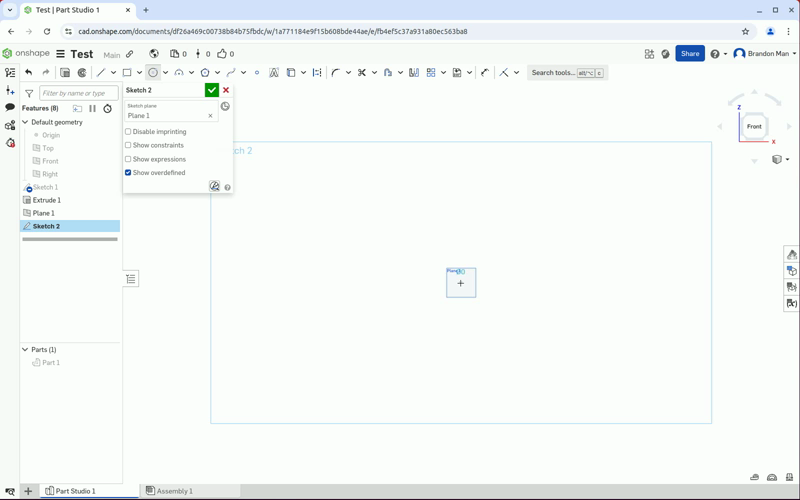
mouse_move(477, 282)
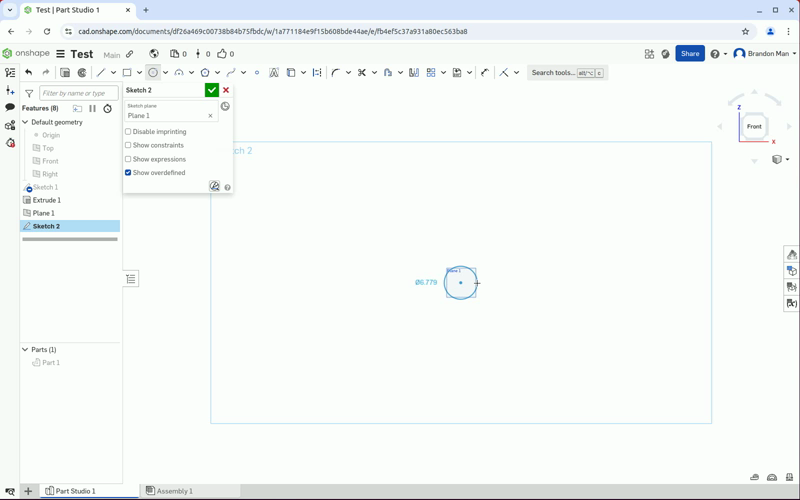
click(477, 282)
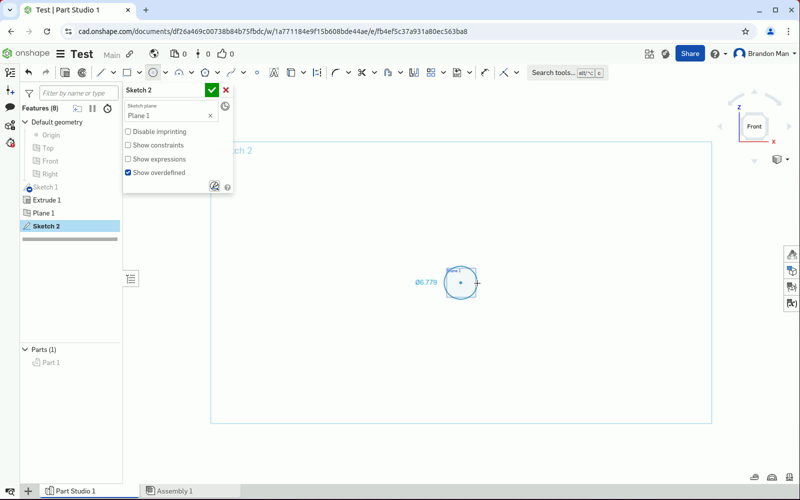
key(esc)
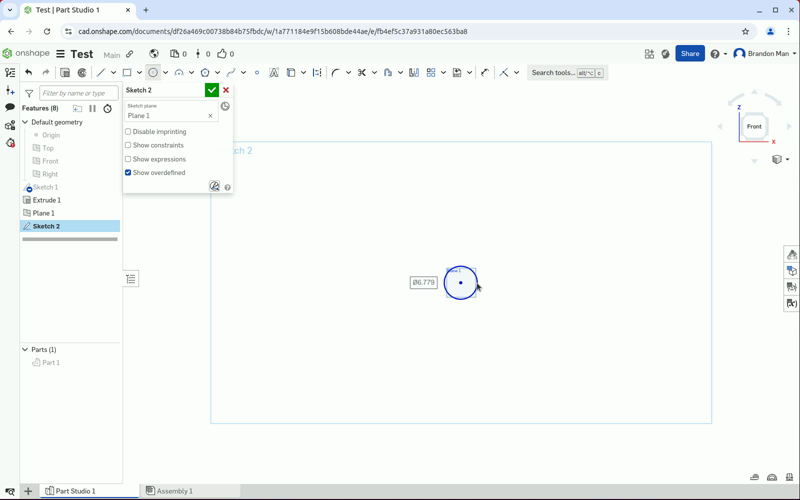
mouse_move(476, 283)
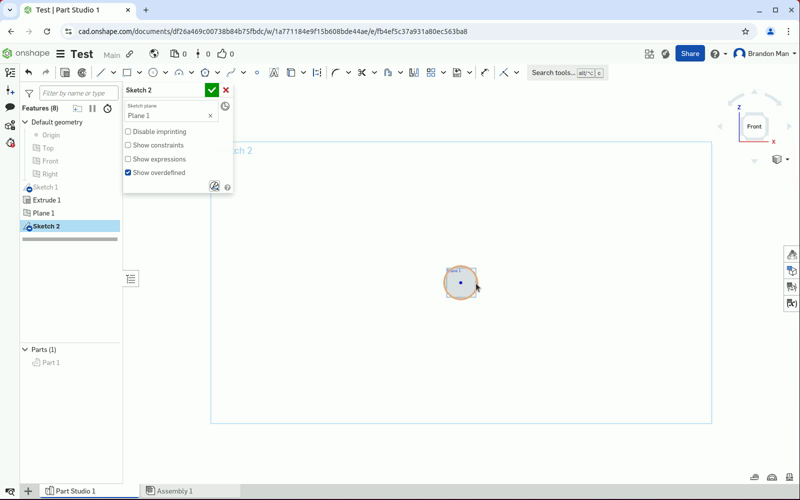
scroll(6)
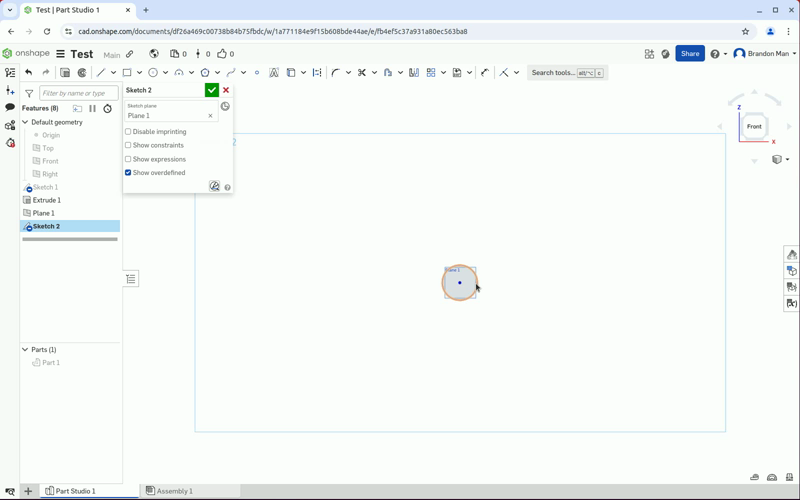
scroll(6)
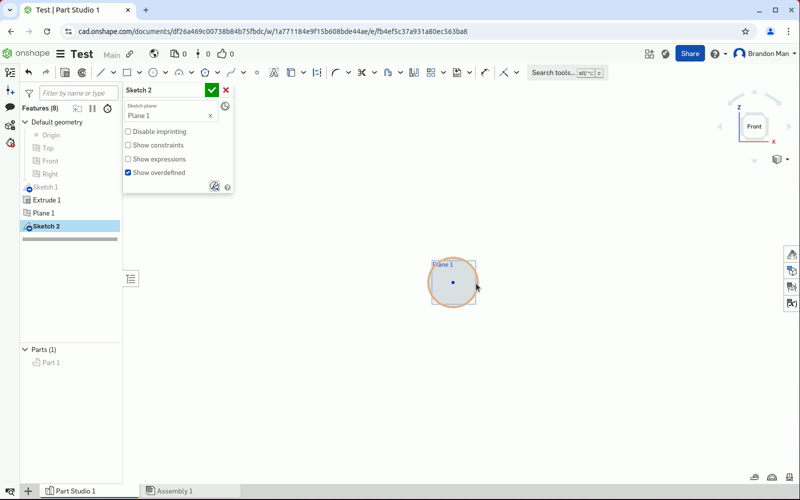
scroll(6)
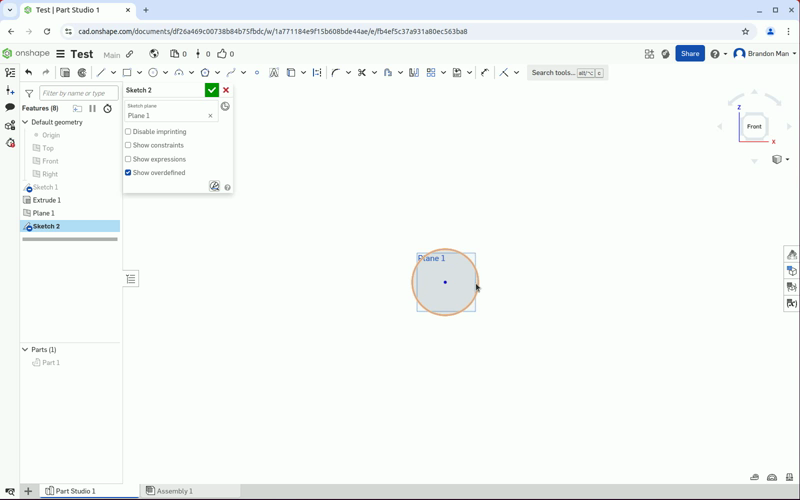
scroll(6)
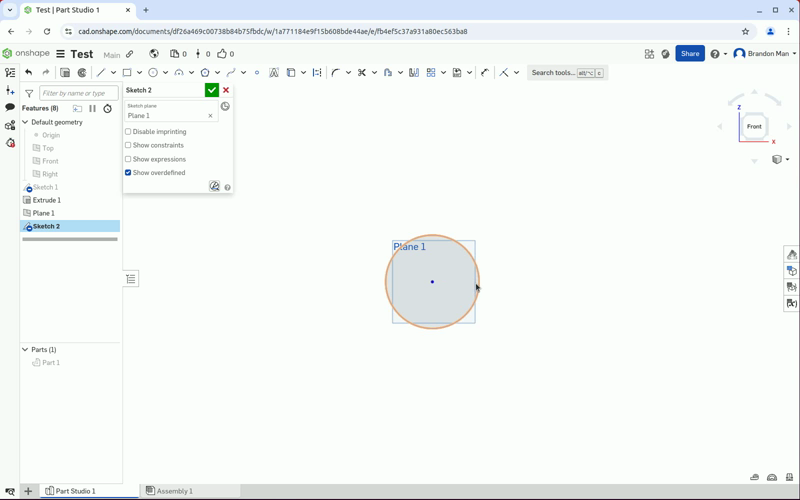
scroll(6)
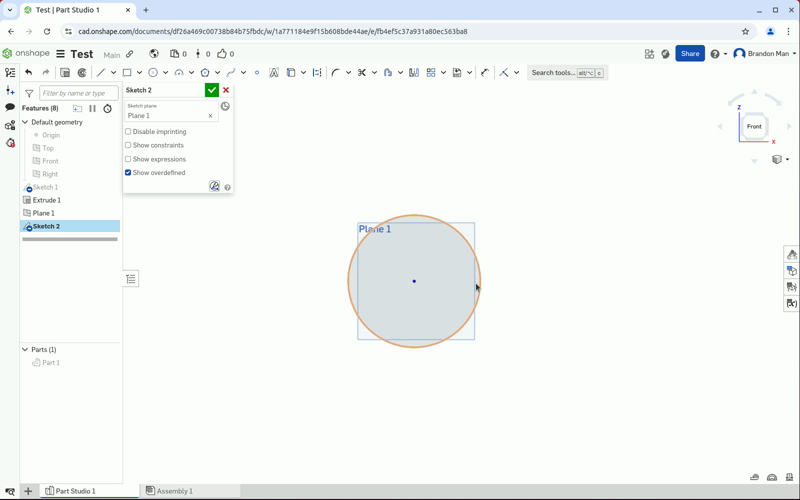
scroll(6)
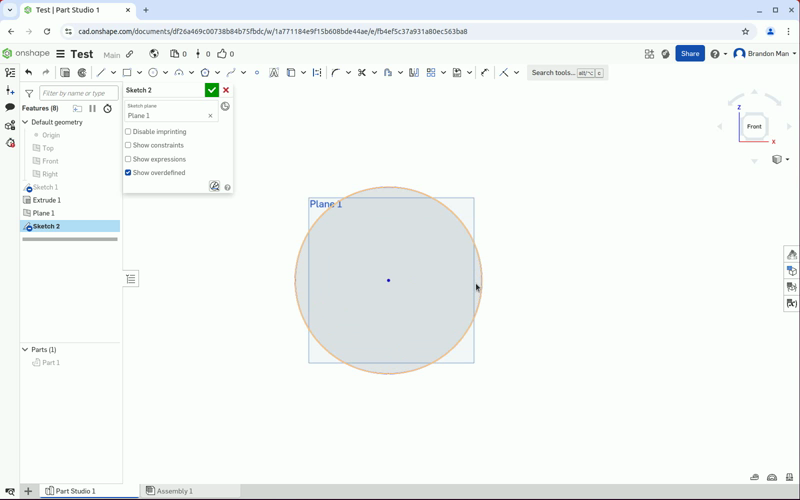
scroll(6)
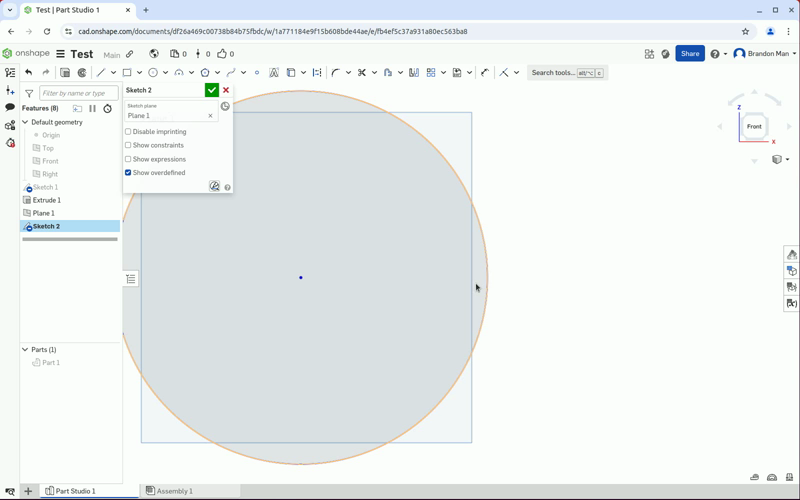
click(476, 283)
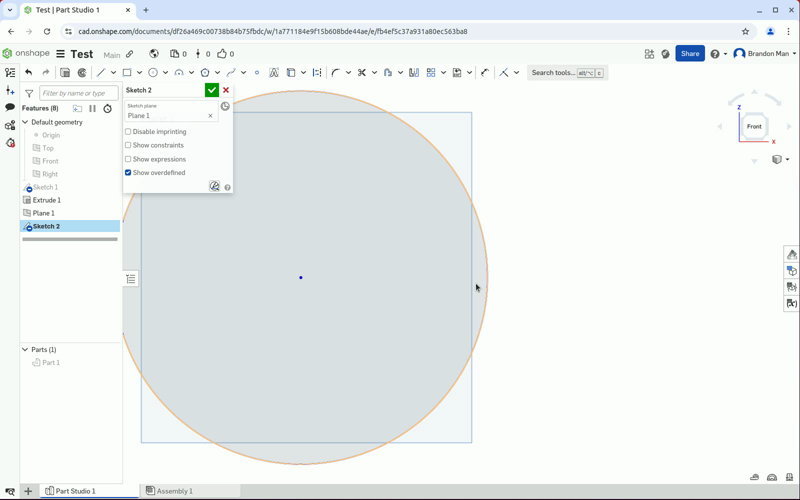
scroll(-6)
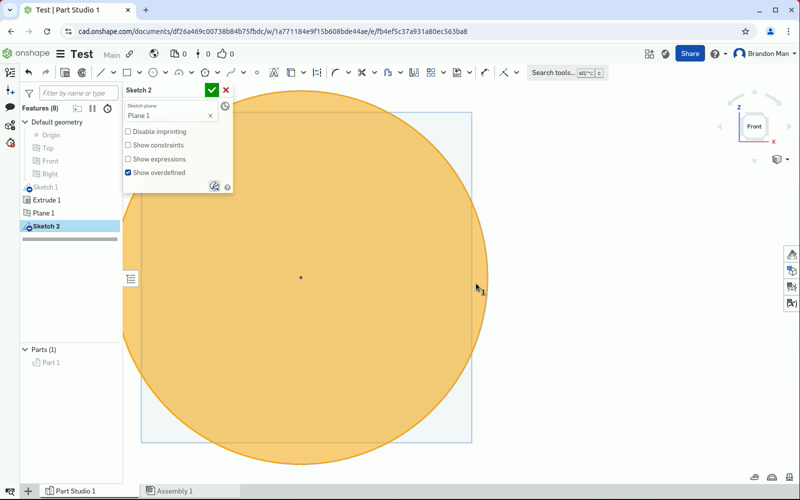
scroll(-6)
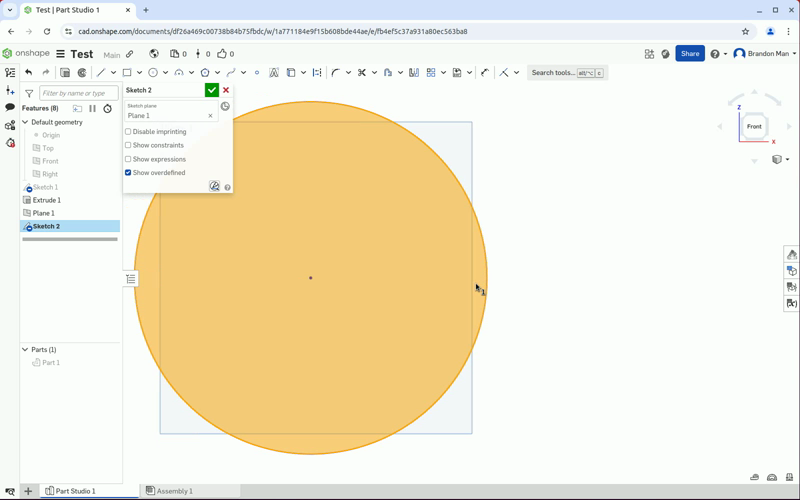
scroll(-6)
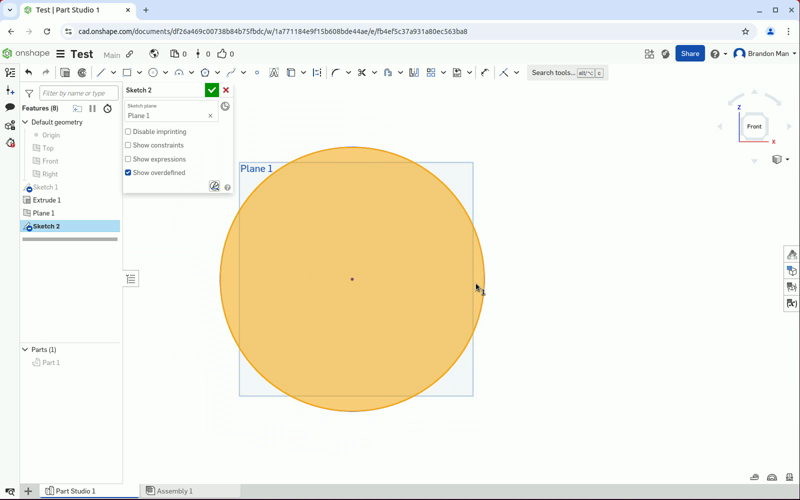
scroll(-6)
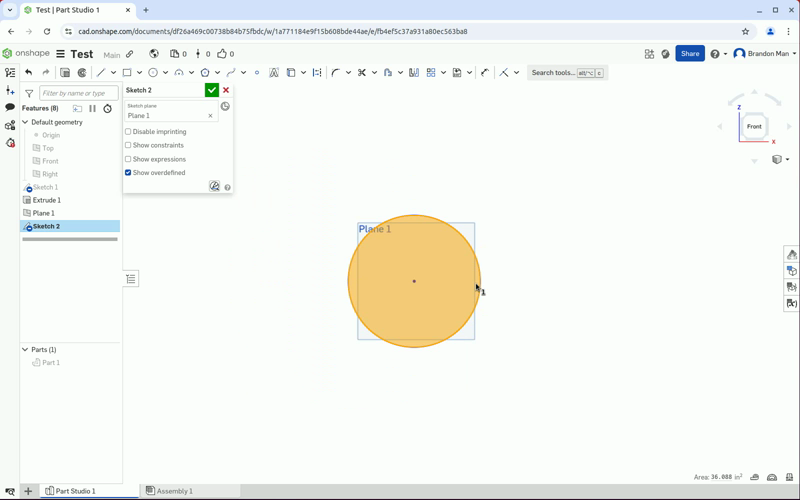
scroll(-6)
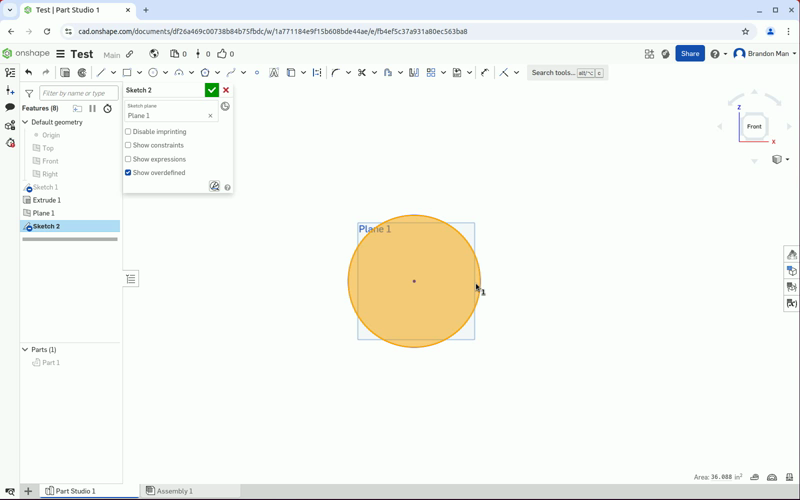
scroll(-6)
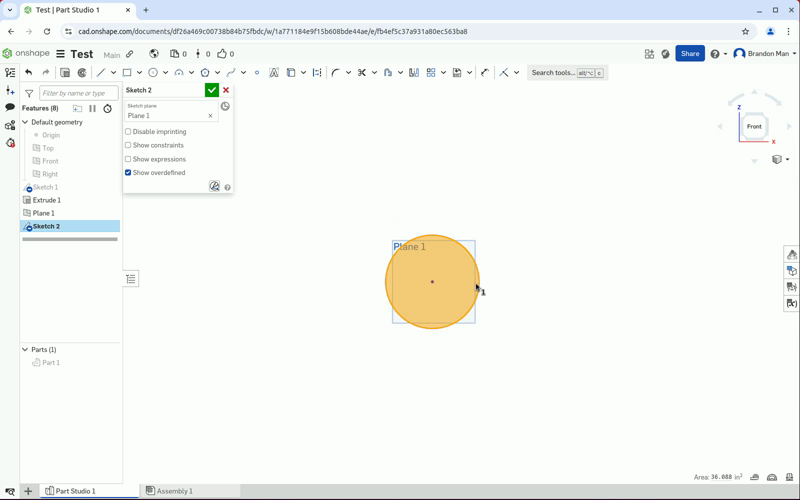
scroll(-6)
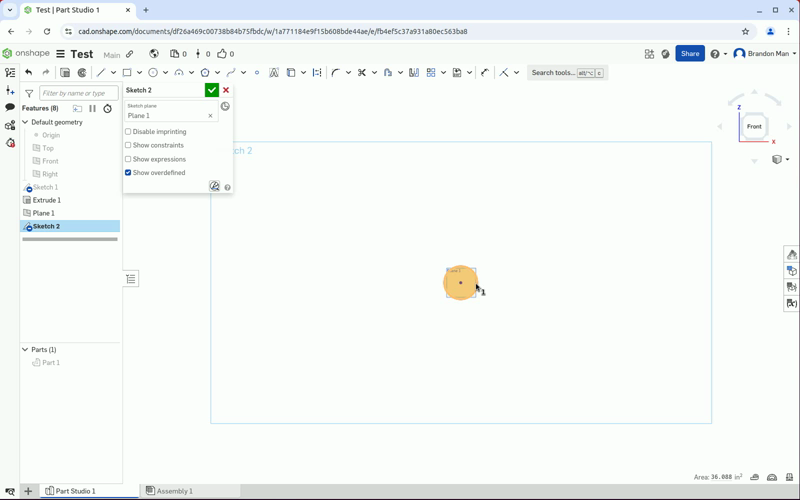
mouse_move(73, 352)
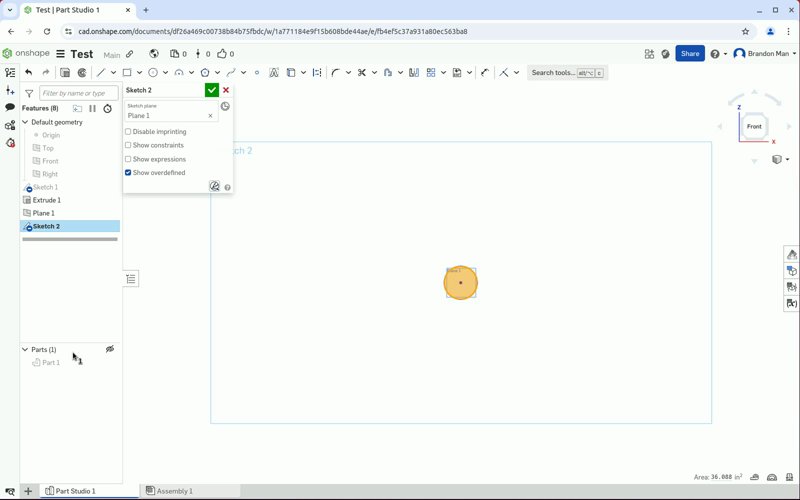
key(shift+y)
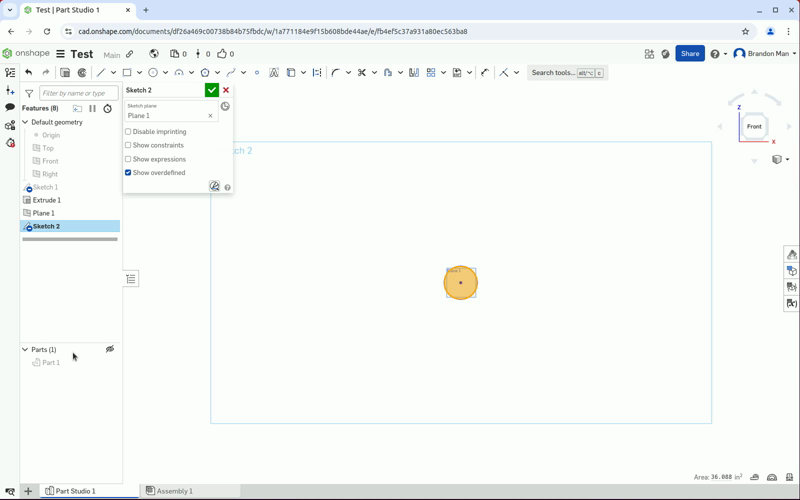
key(shift+e)
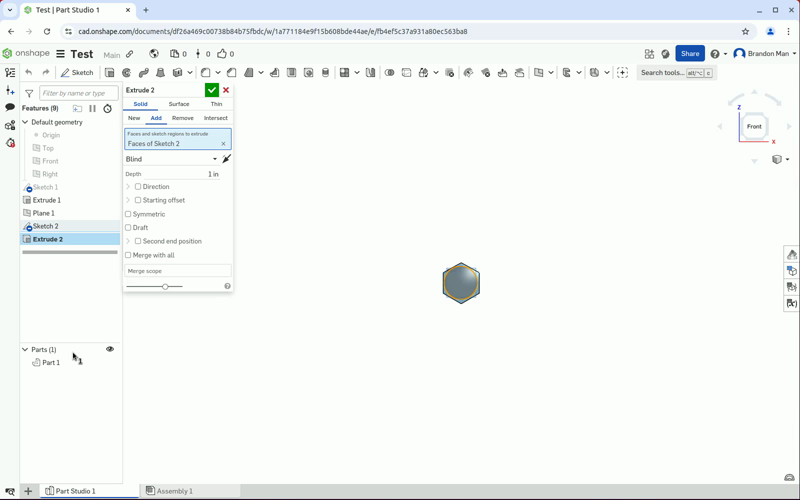
mouse_move(143, 106)
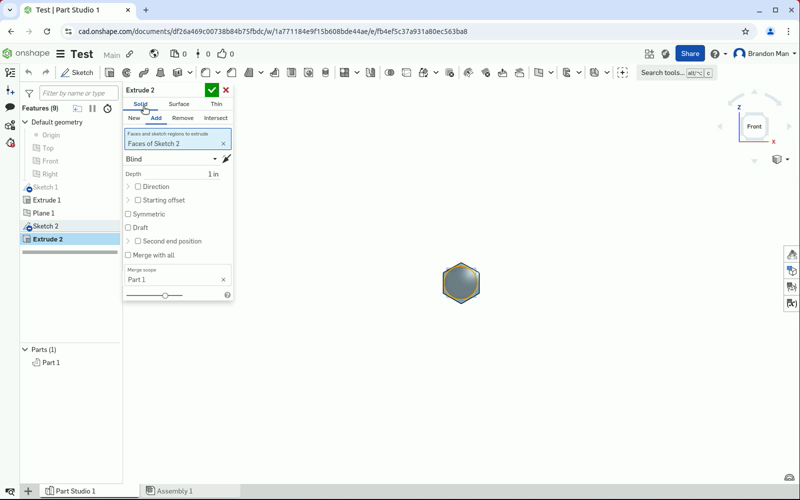
click(143, 106)
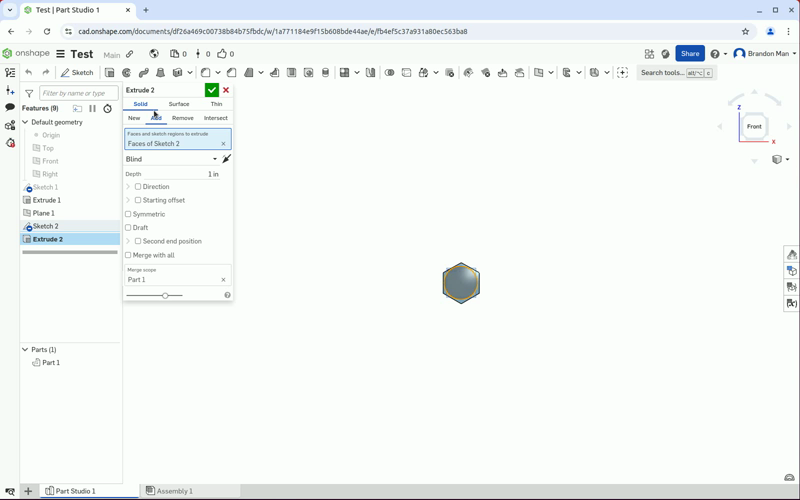
mouse_move(186, 120)
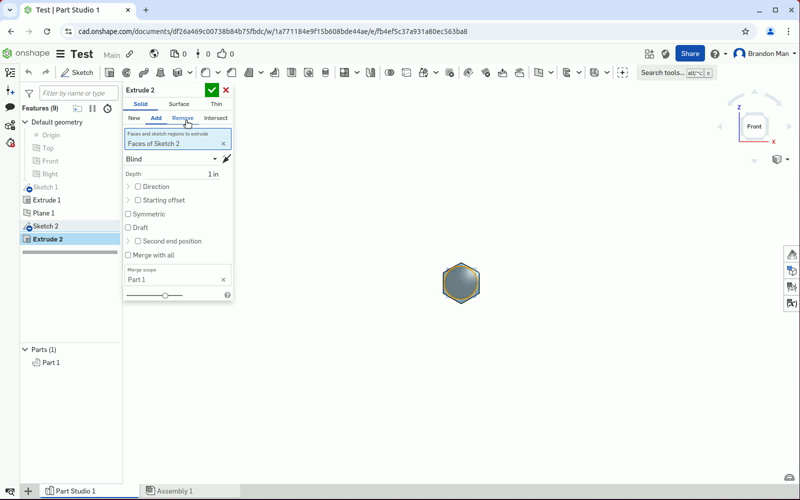
click(186, 120)
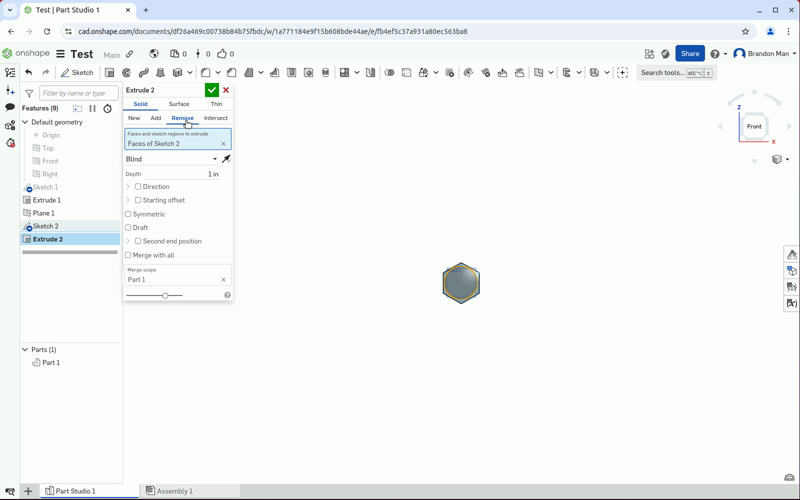
key(tab, 4)
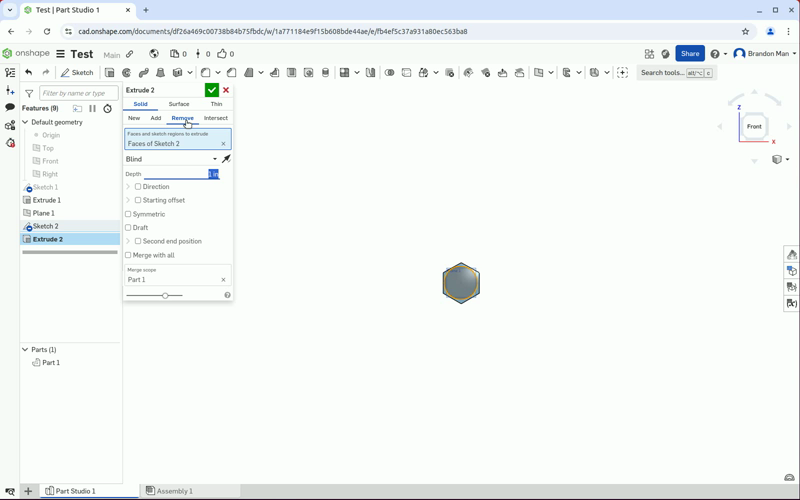
text(30.811)
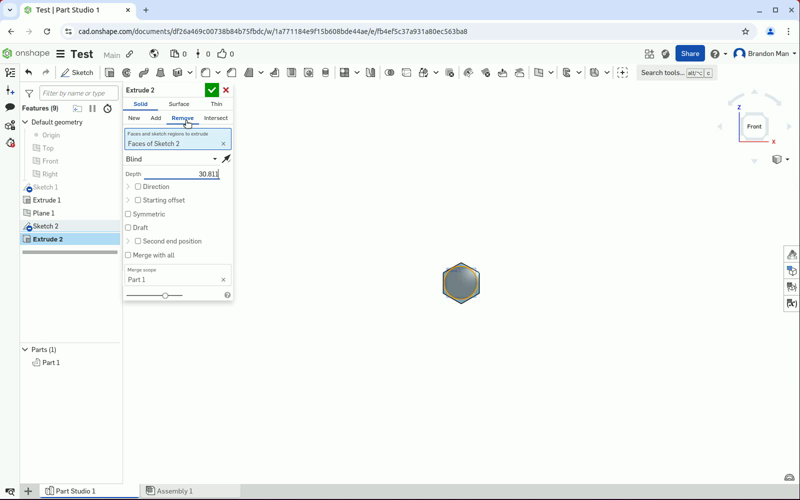
key(tab, 6)
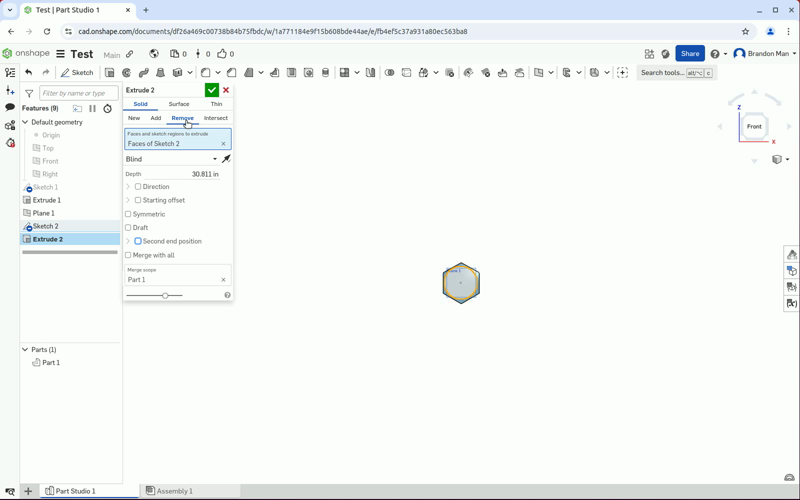
key(space)
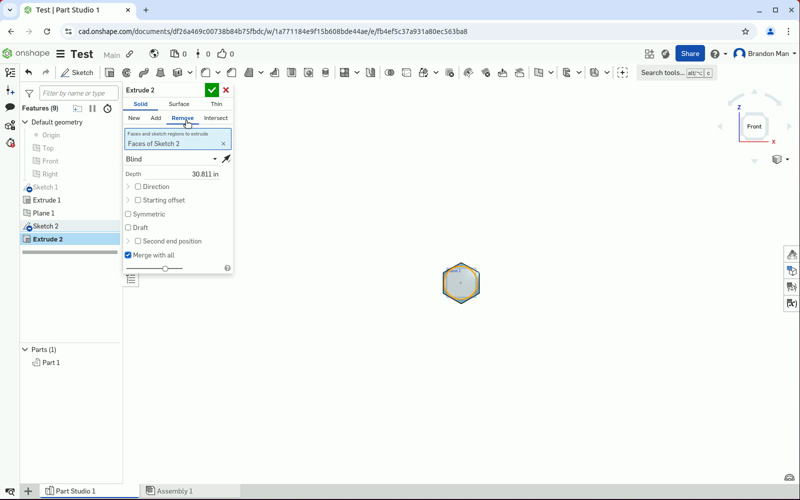
key(enter)
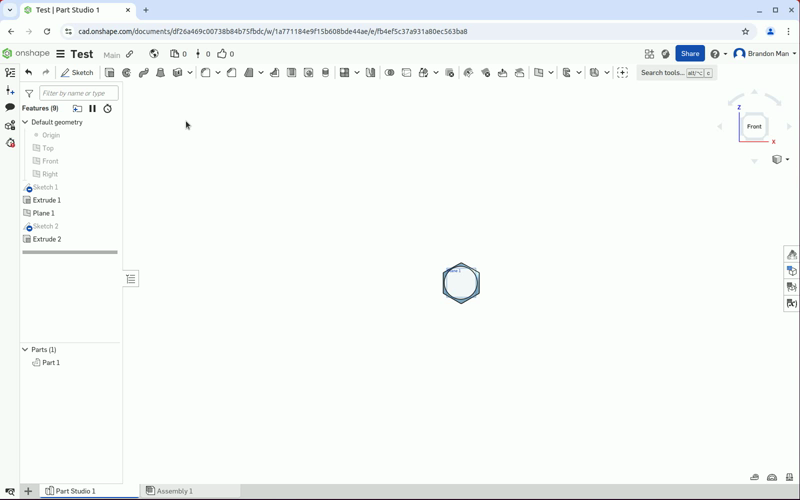
key(shift+h)
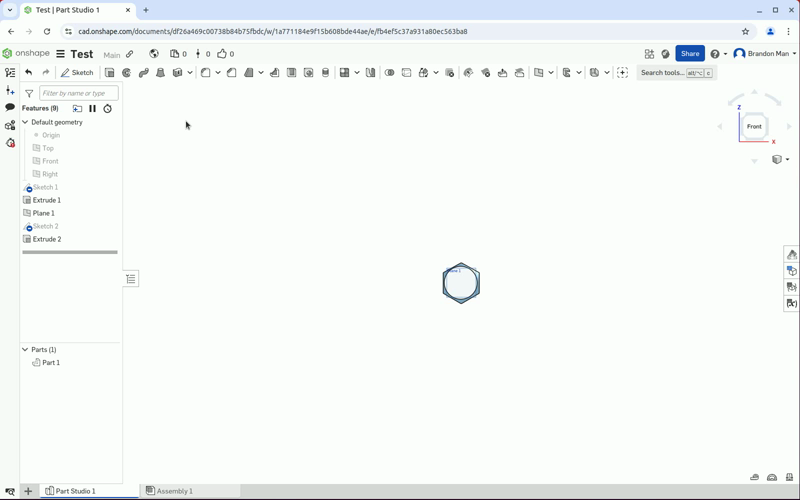
key(shift+h)
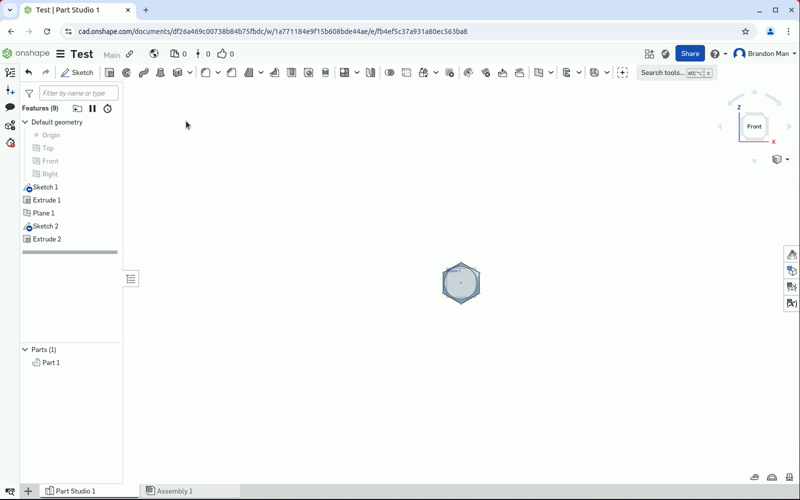
key(shift+7)
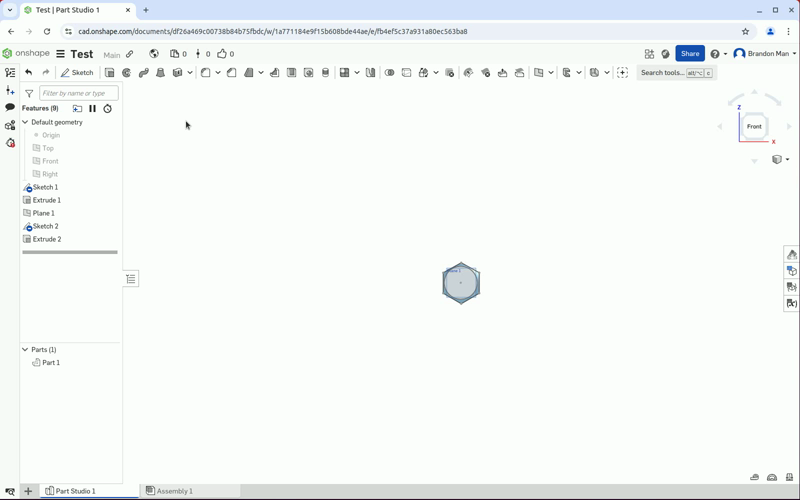
key(left, 2)
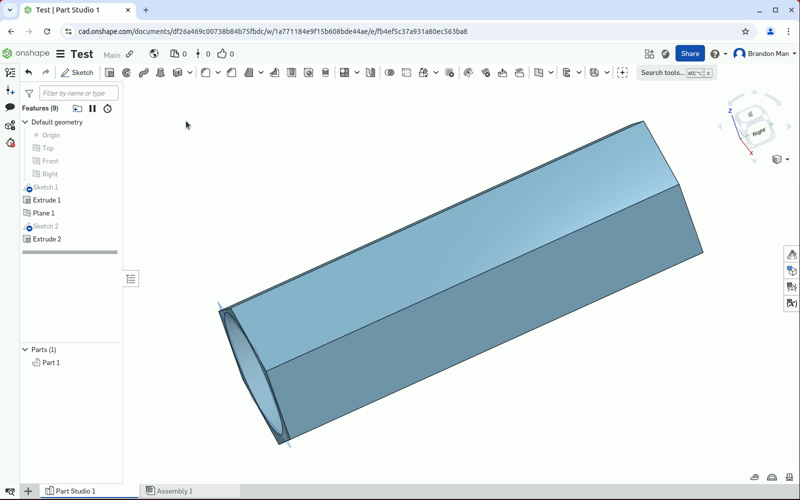
key(down, 2)
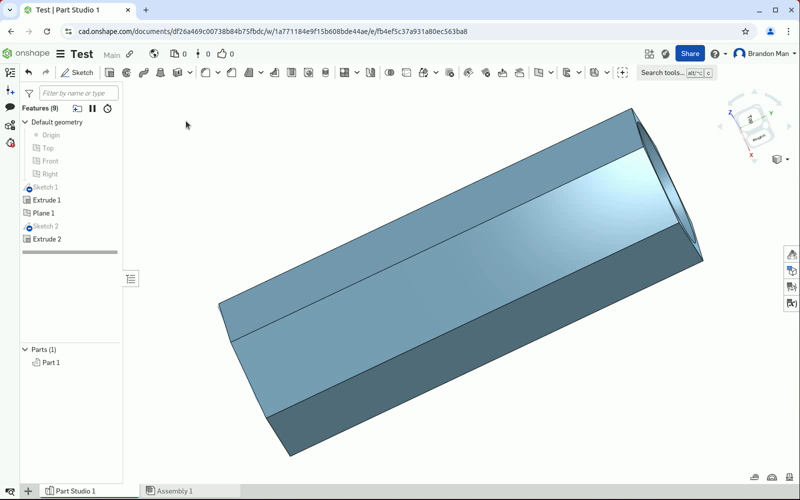
key(up, 2)
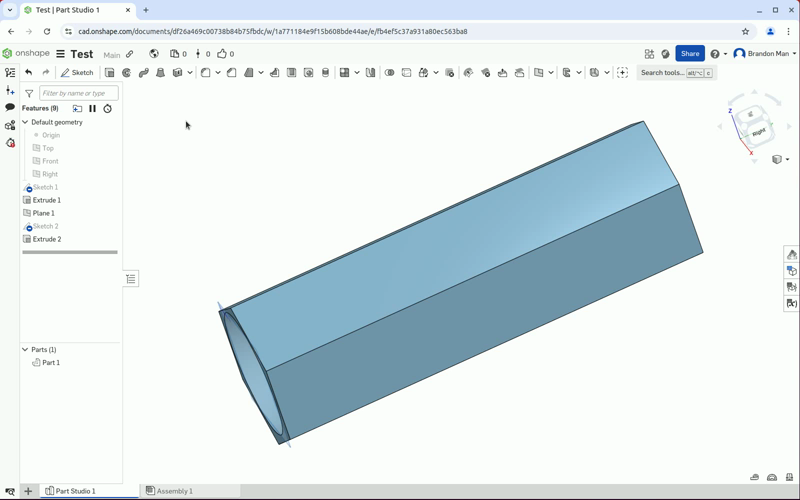
key(right, 2)
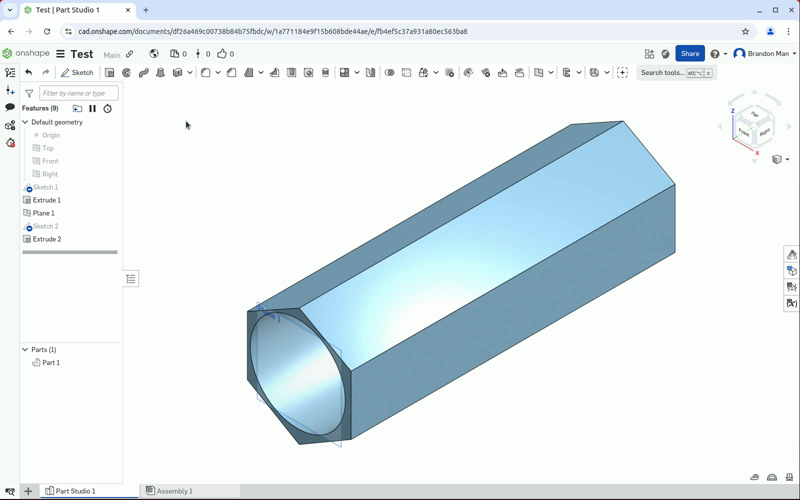
mouse_move(73, 189)
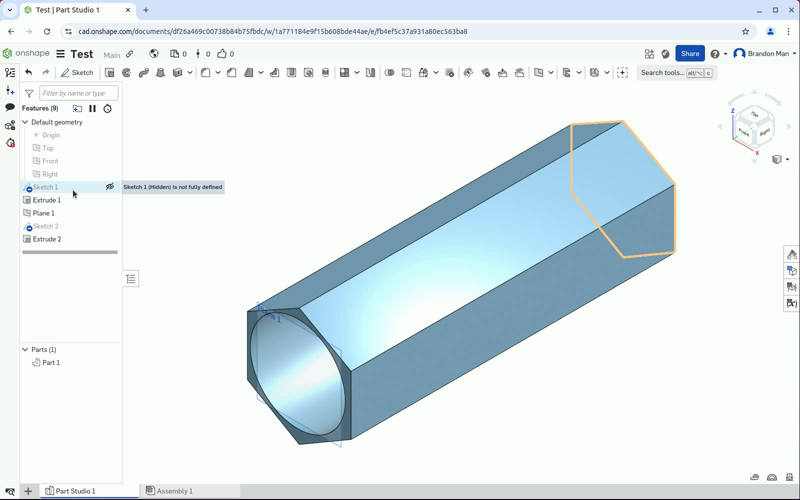
click(73, 189)